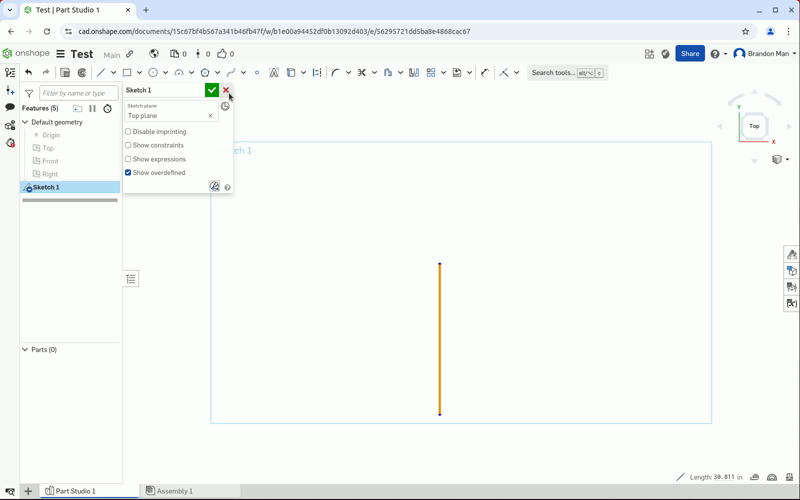
key(shift+h)
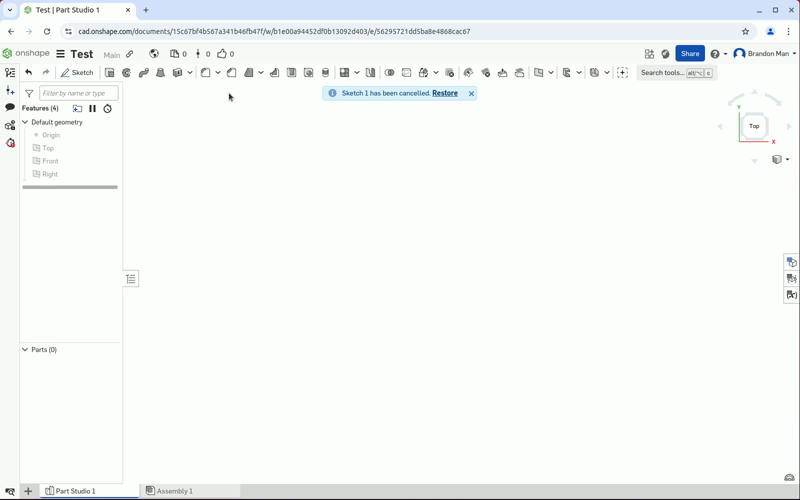
mouse_move(73, 352)
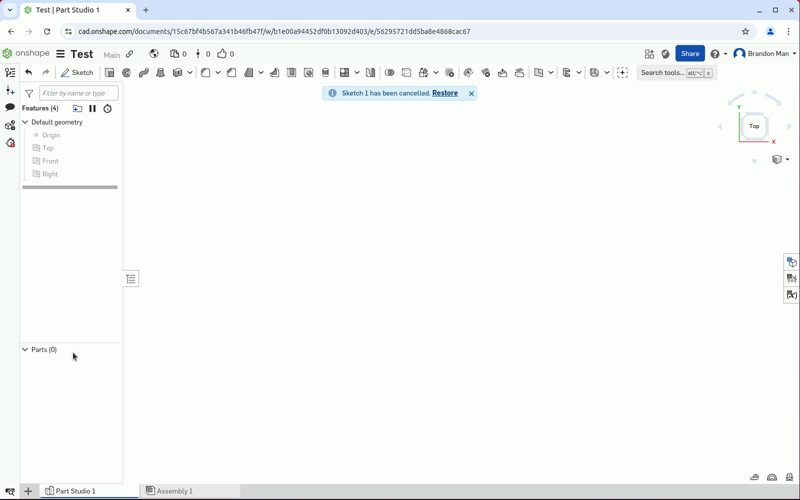
key(y)
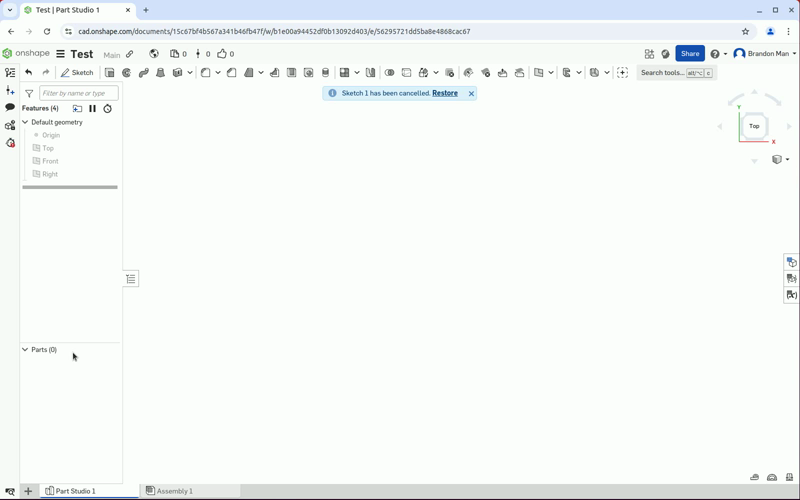
key(shift+p)
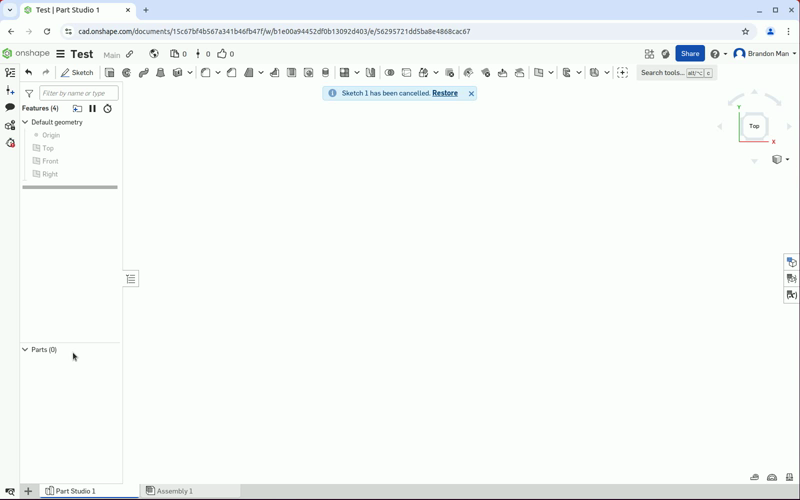
key(space)
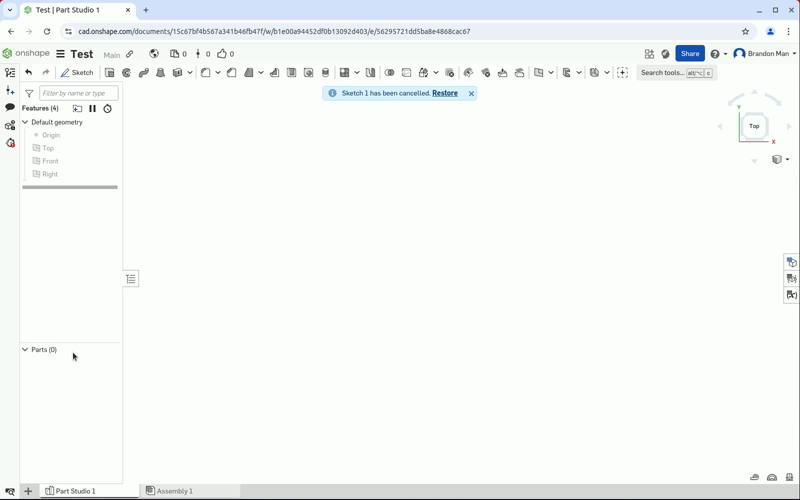
key_down(shift)
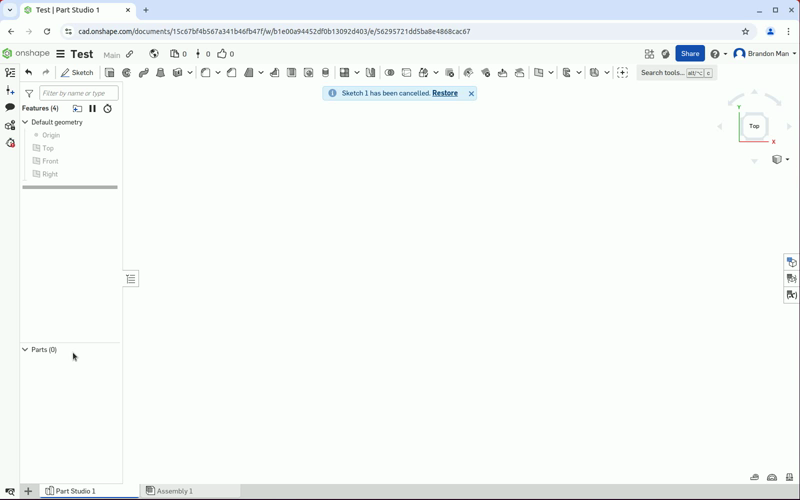
key(up)
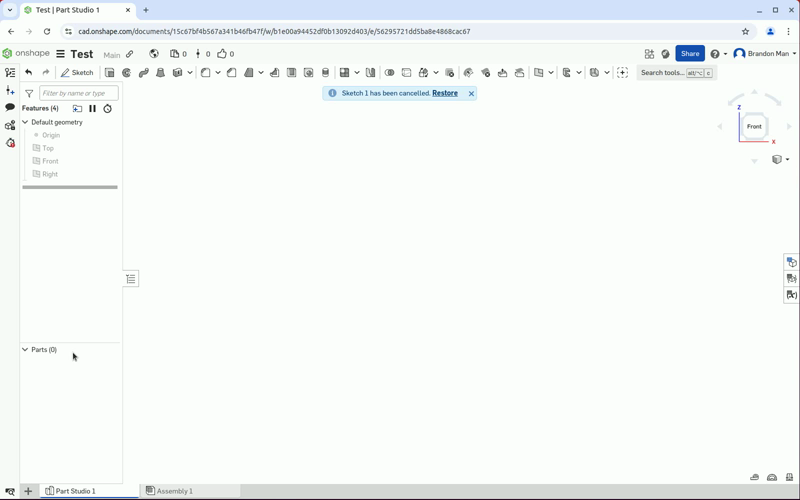
key_up(shift)
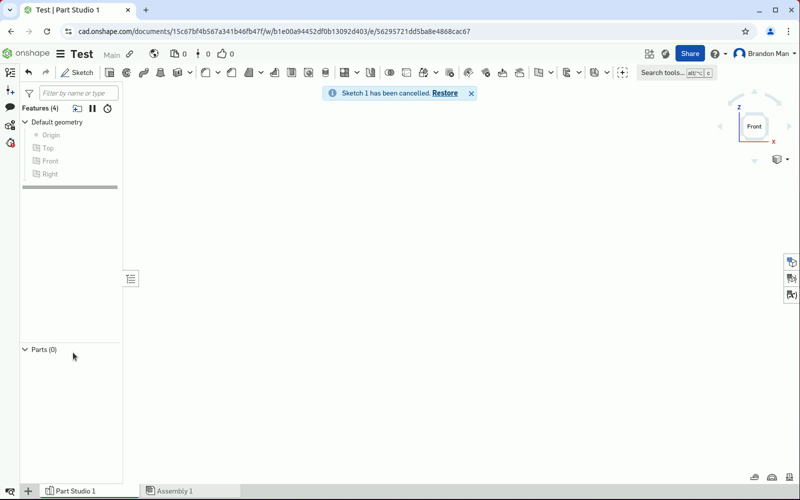
mouse_move(73, 352)
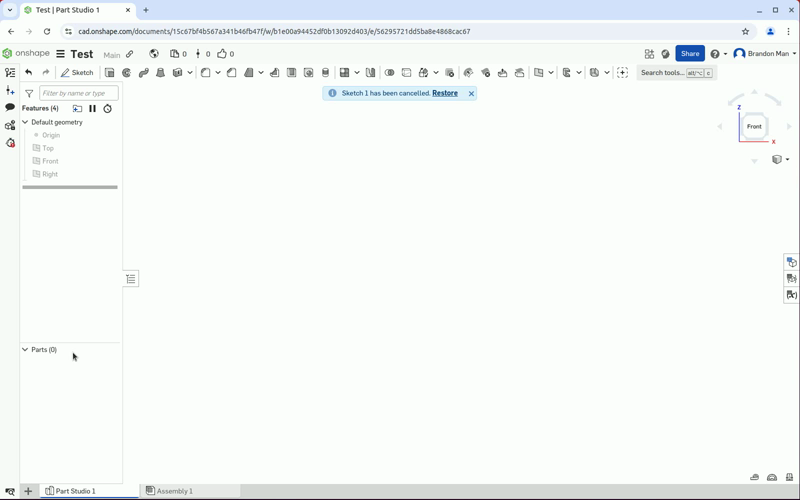
key(shift+y)
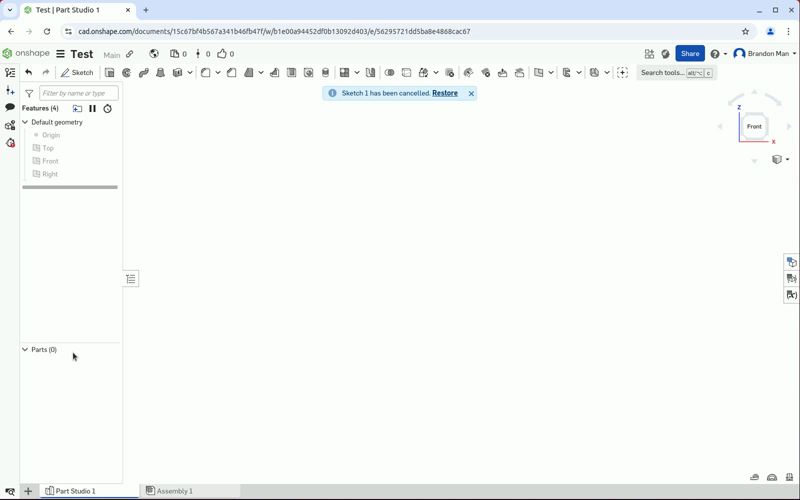
key(shift+s)
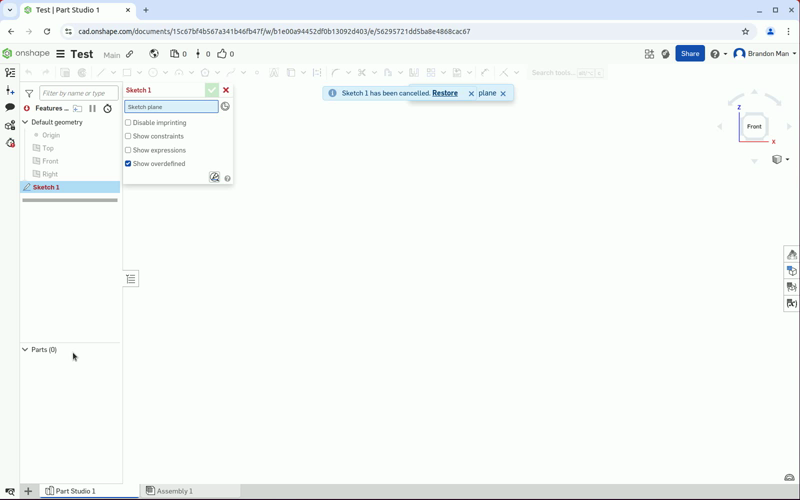
mouse_move(73, 163)
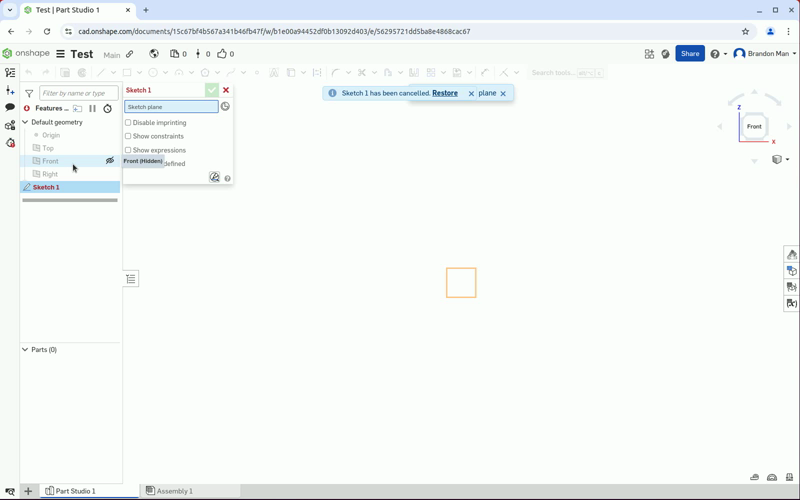
click(73, 163)
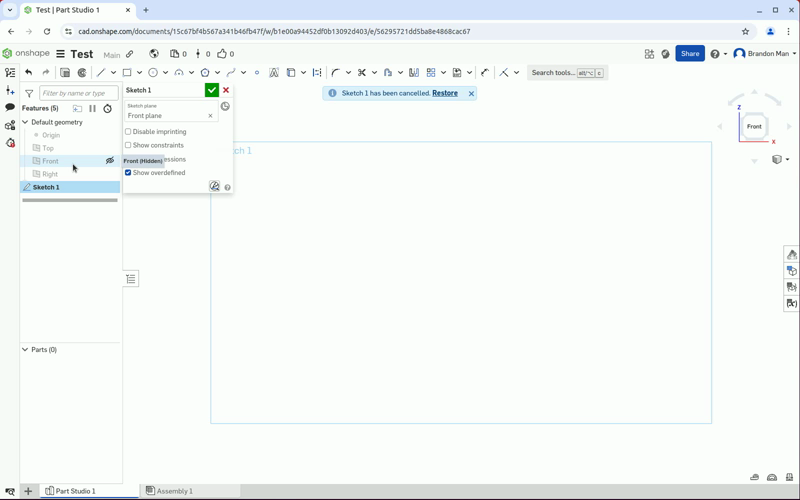
mouse_move(73, 352)
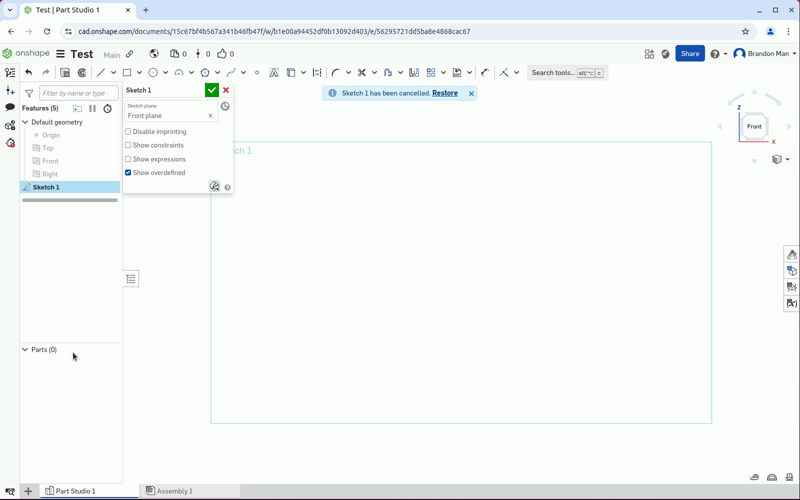
key(y)
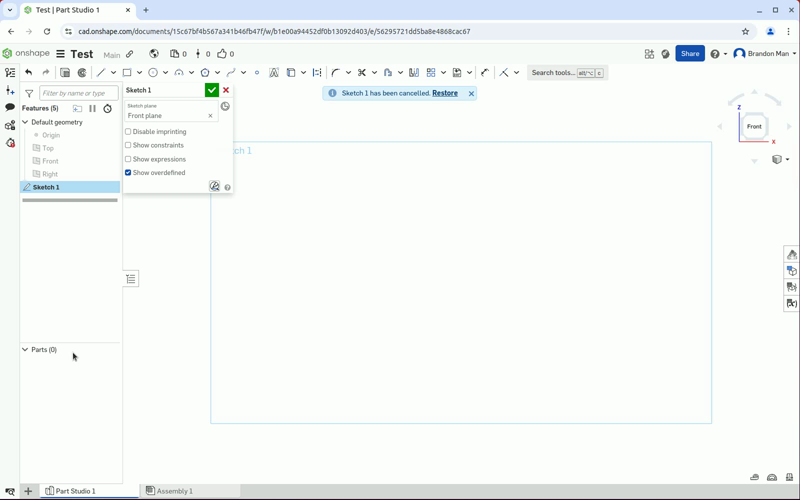
key(l)
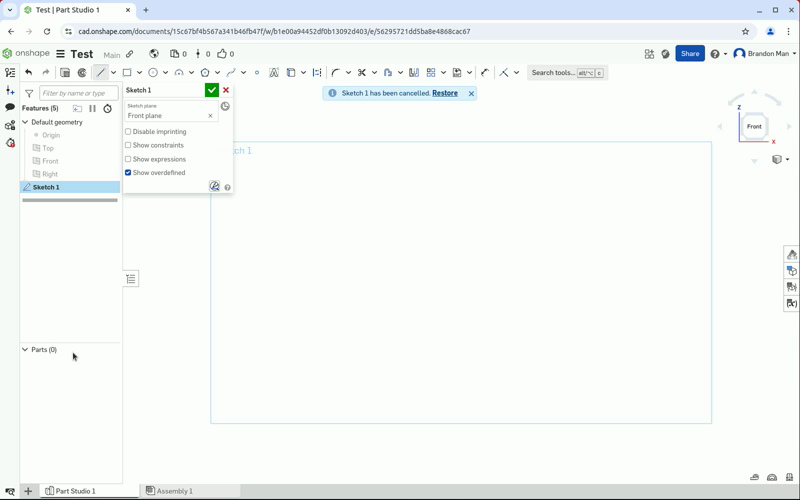
key_down(shift)
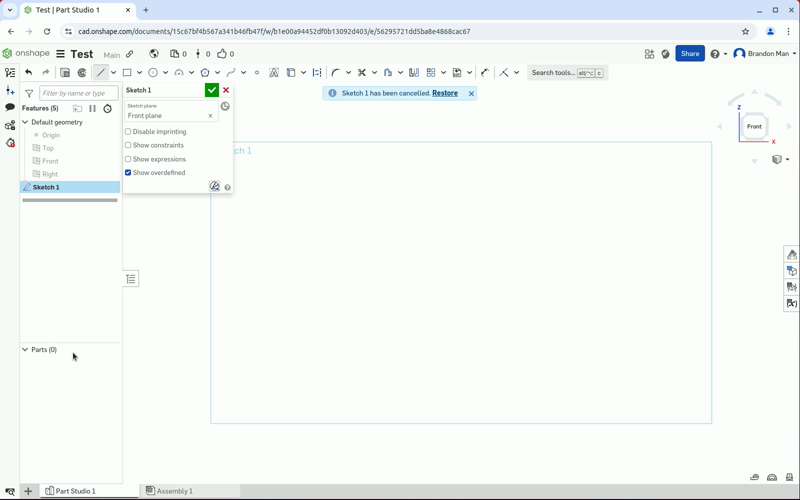
mouse_move(460, 282)
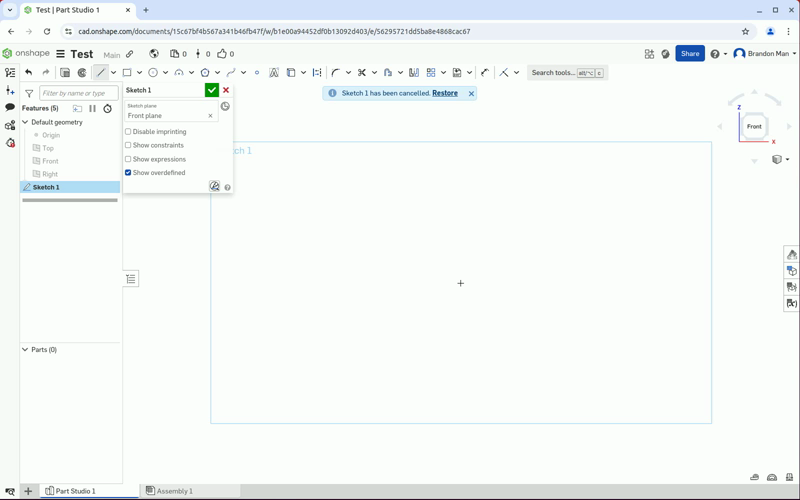
click(460, 282)
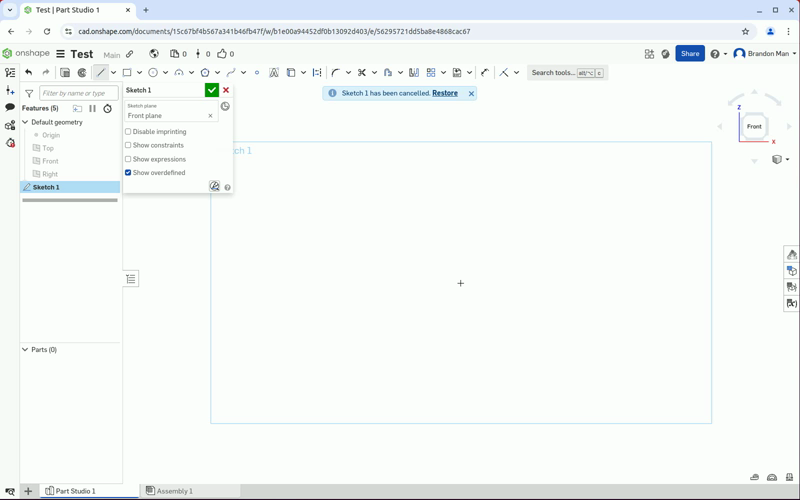
key_up(shift)
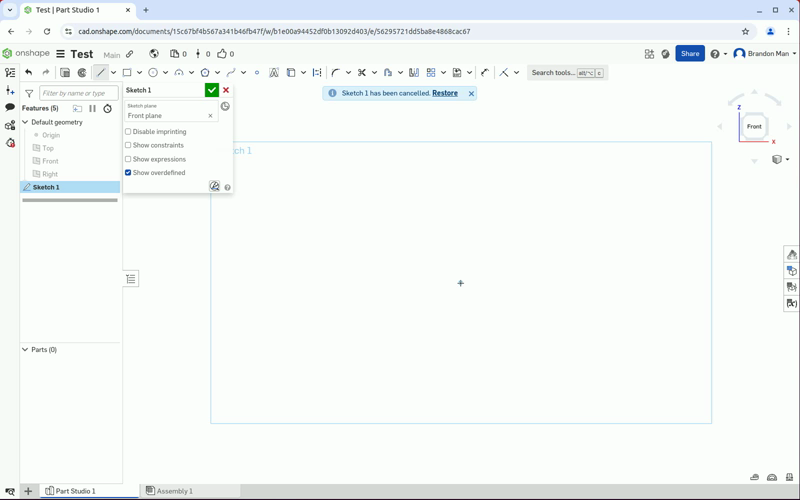
key_down(shift)
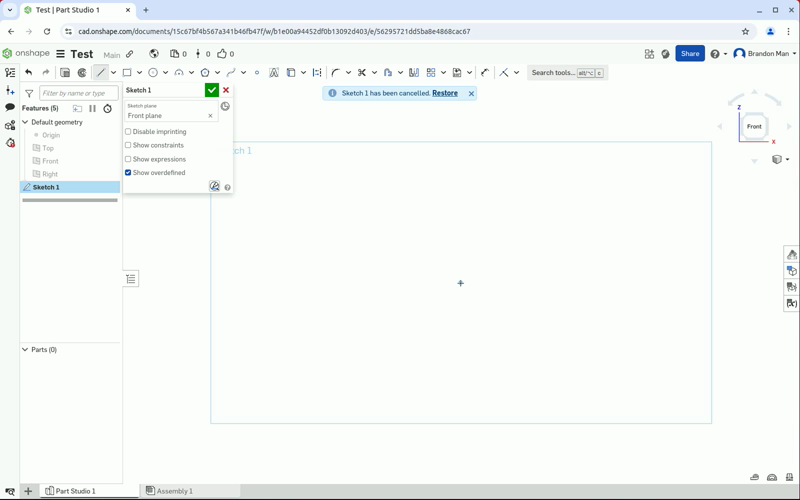
mouse_move(573, 282)
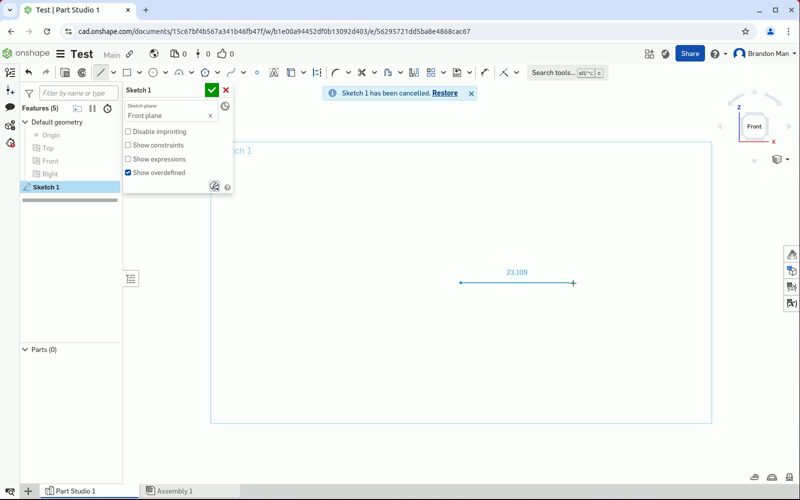
click(573, 282)
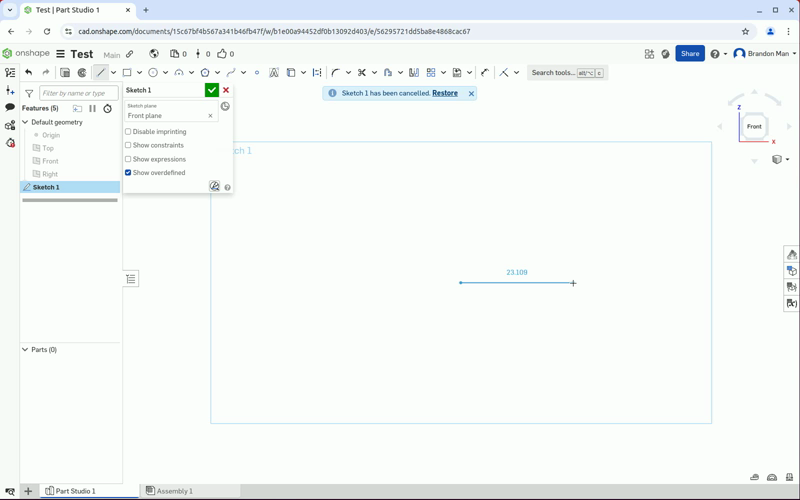
key_up(shift)
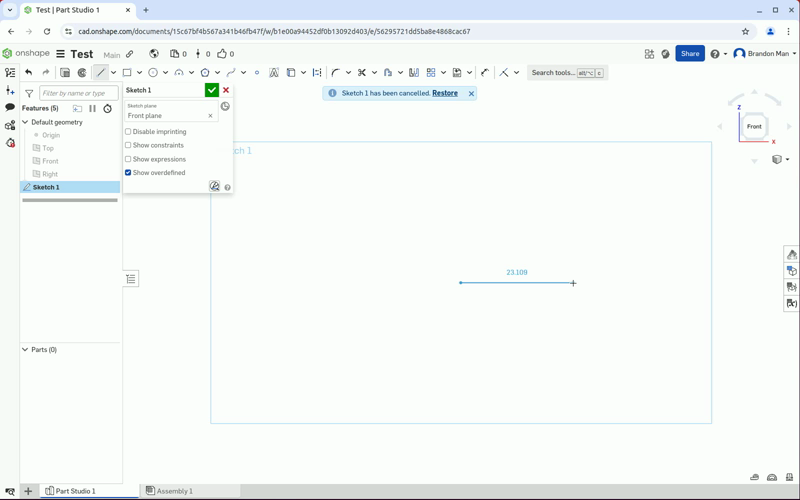
key_down(shift)
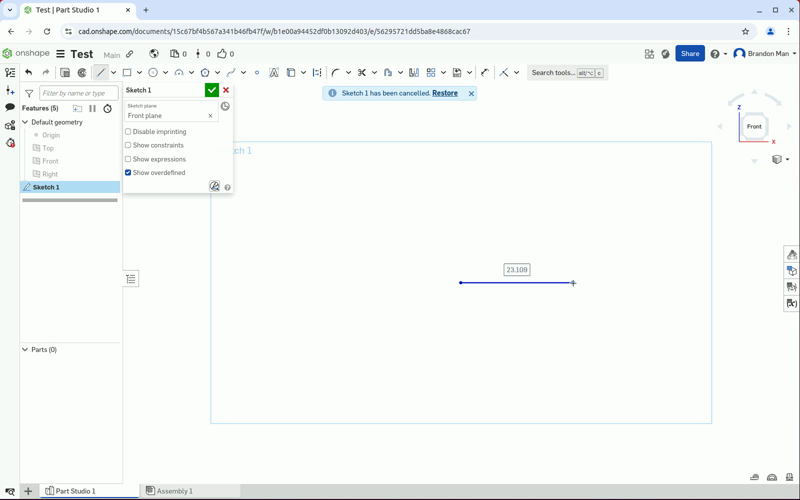
mouse_move(589, 282)
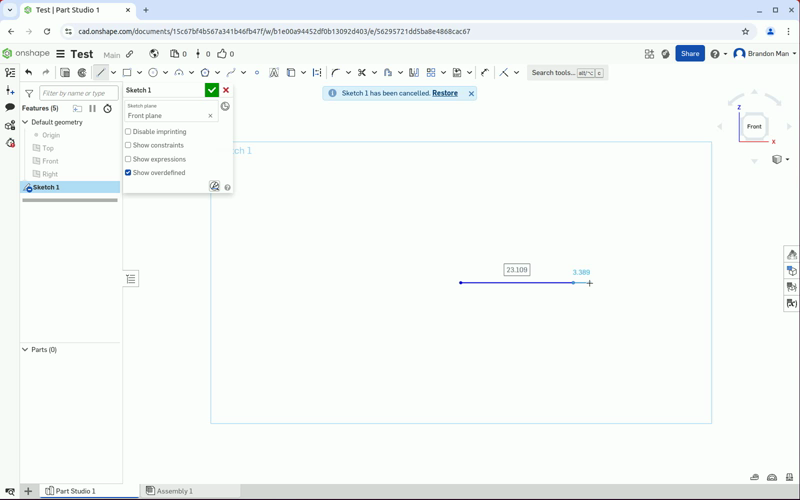
mouse_move(573, 245)
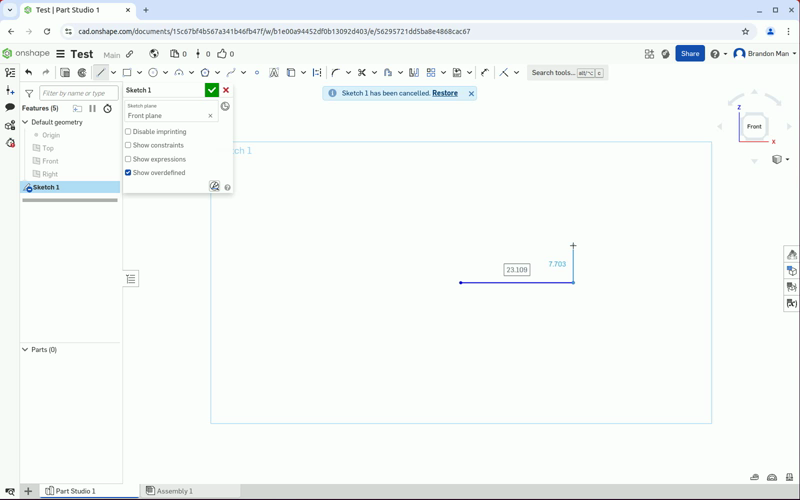
click(573, 245)
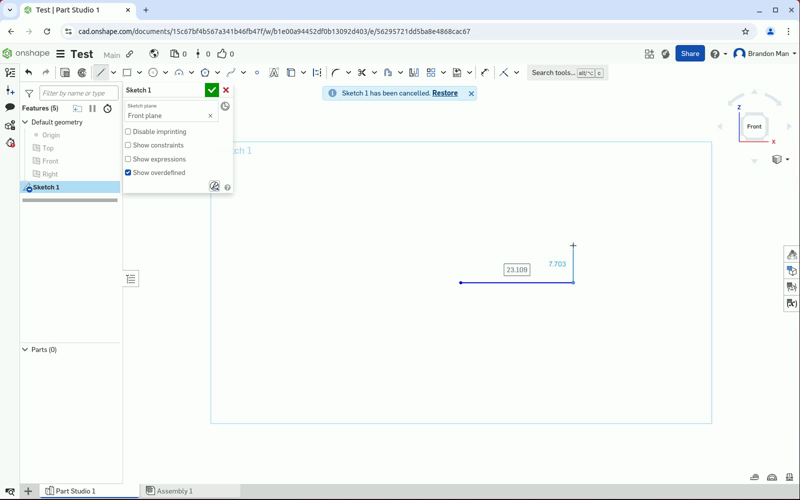
key_up(shift)
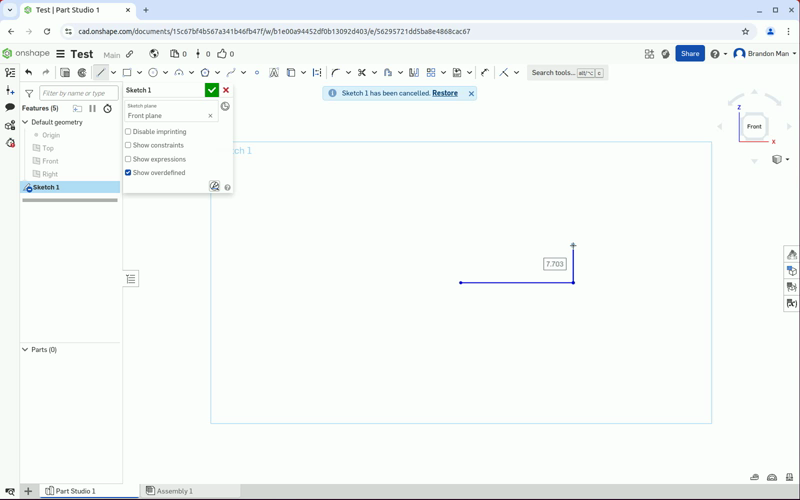
key_down(shift)
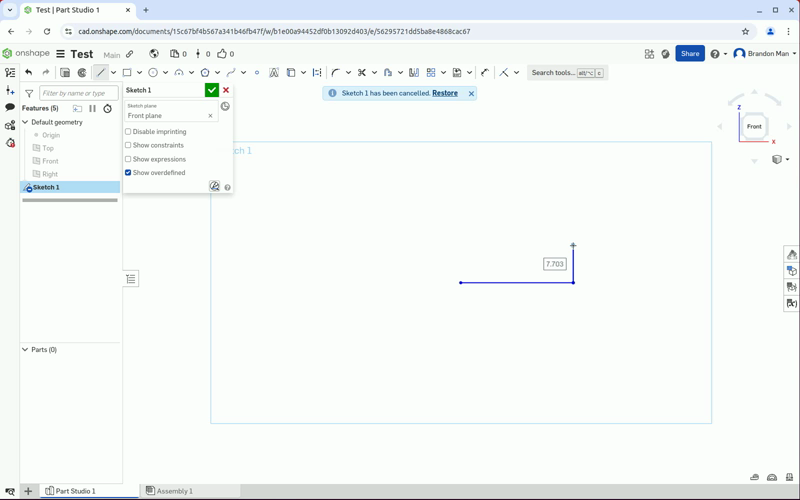
mouse_move(460, 245)
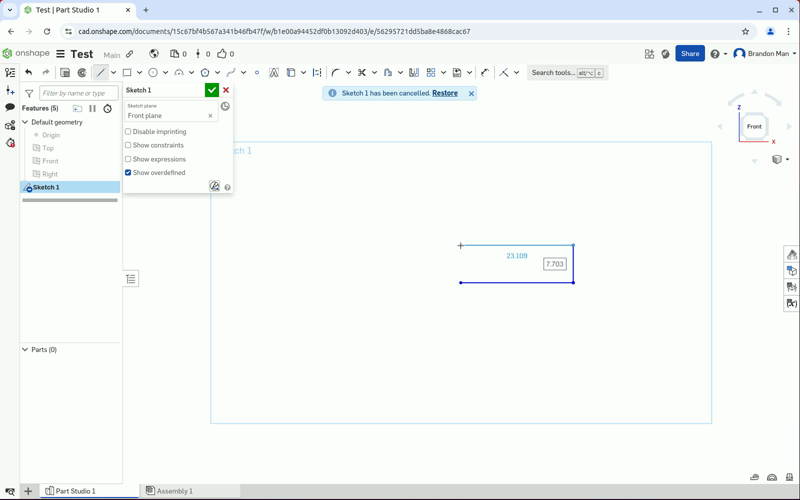
click(460, 245)
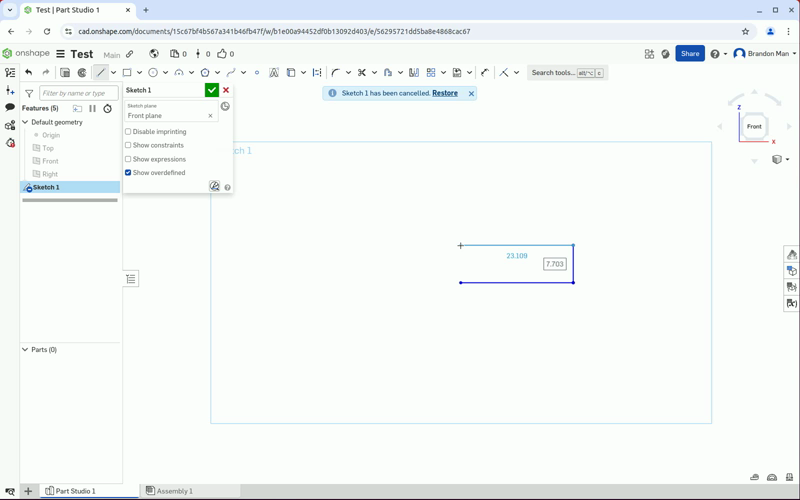
key_up(shift)
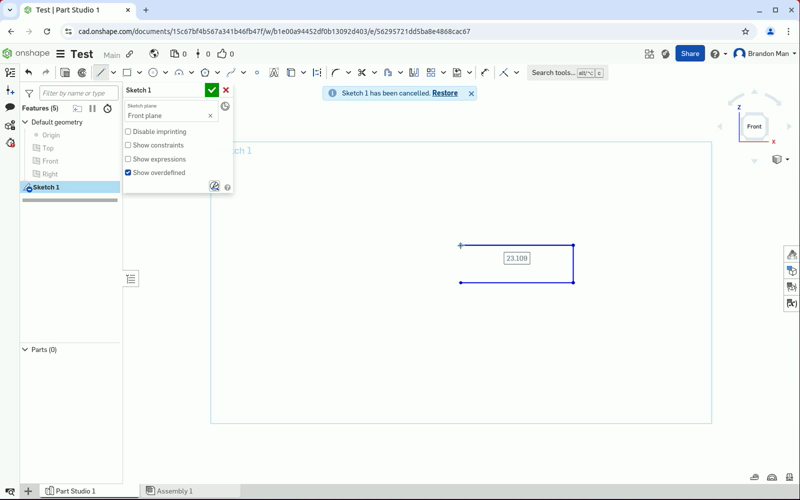
mouse_move(490, 245)
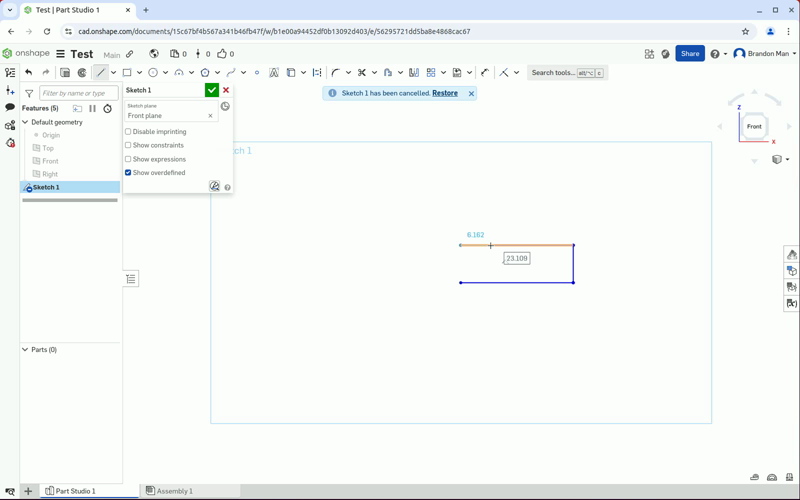
key_down(shift)
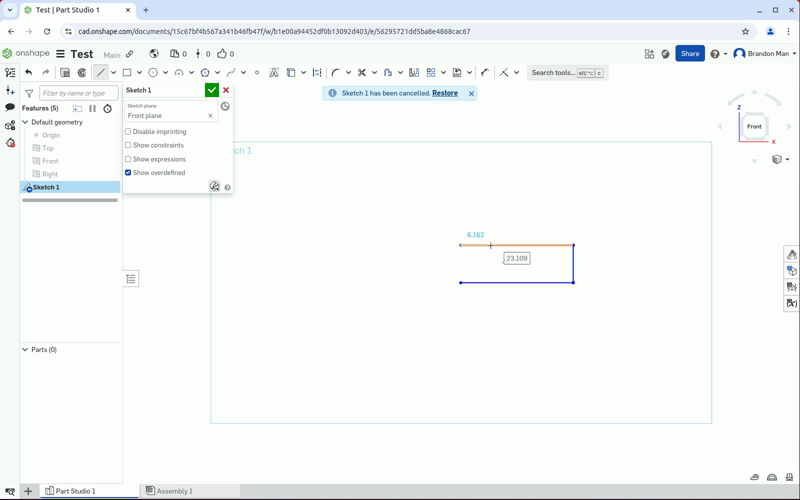
mouse_move(460, 282)
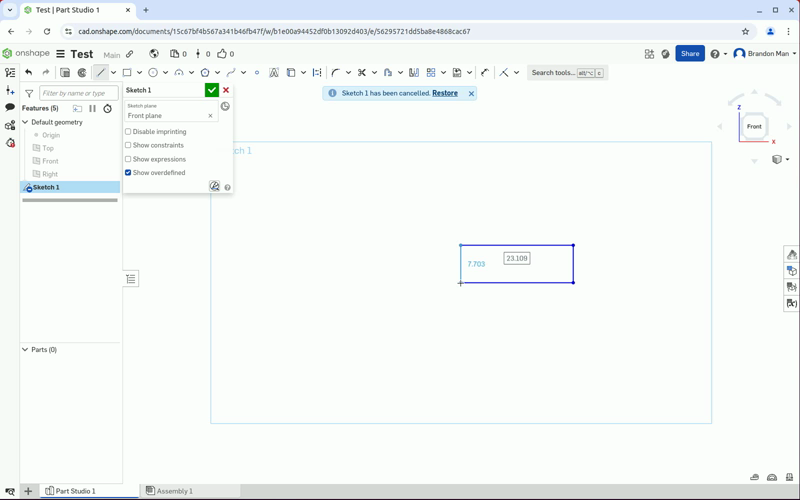
key_up(shift)
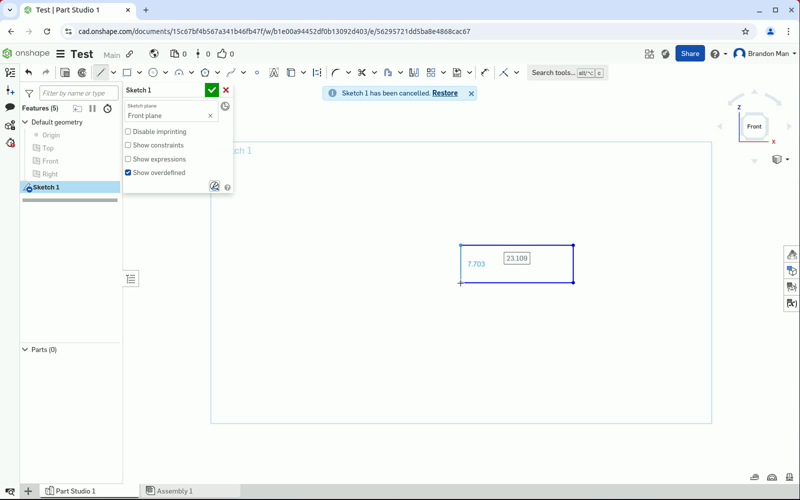
click(460, 282)
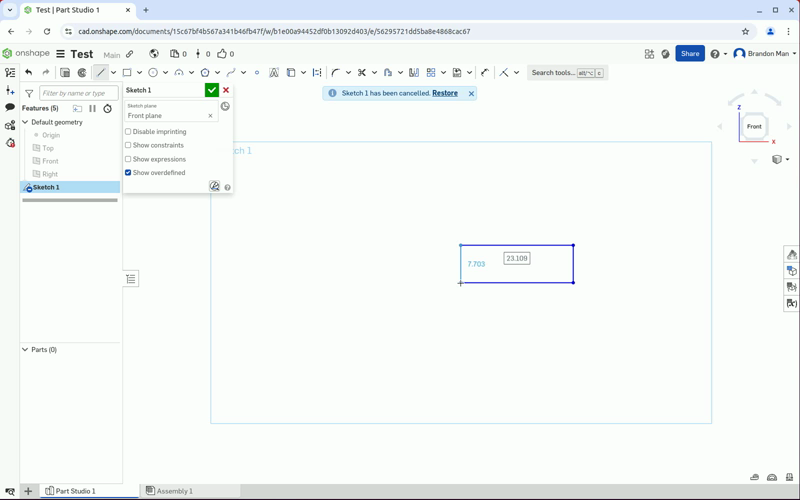
key(esc)
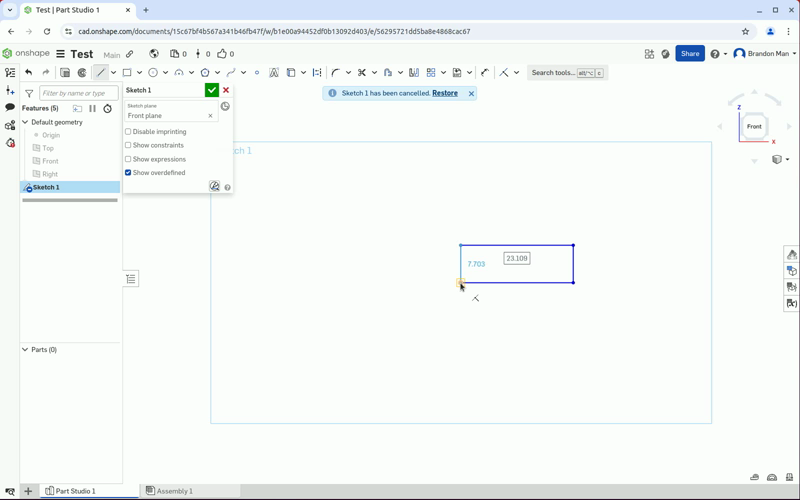
mouse_move(471, 278)
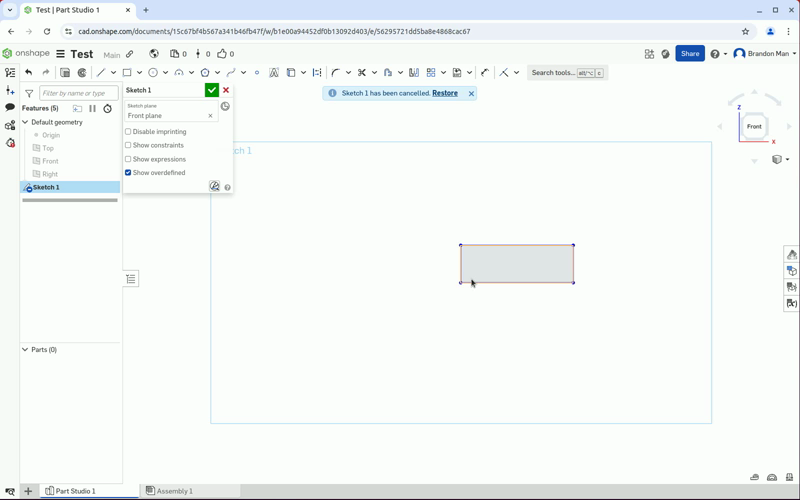
click(471, 278)
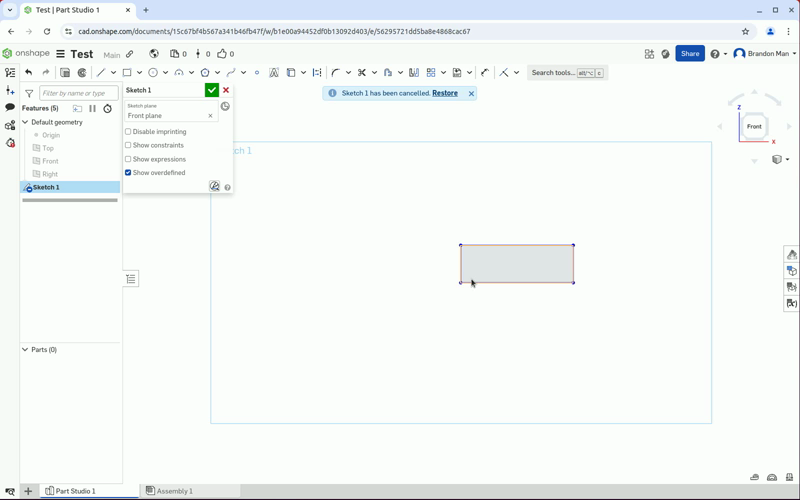
mouse_move(73, 352)
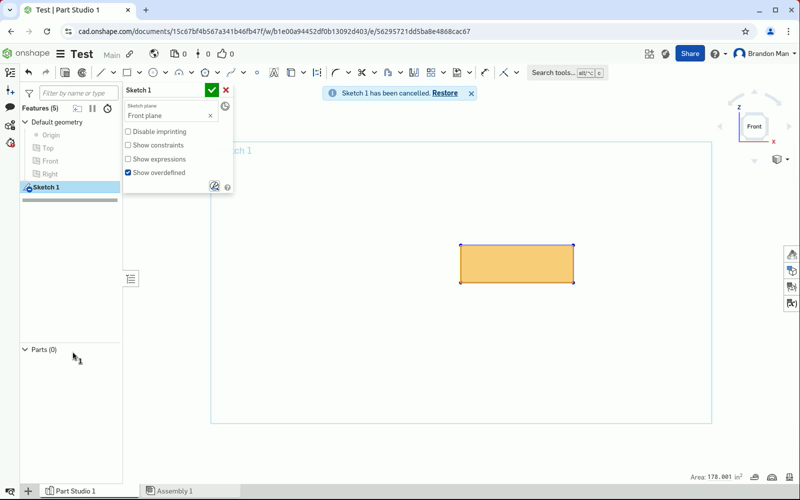
key(shift+y)
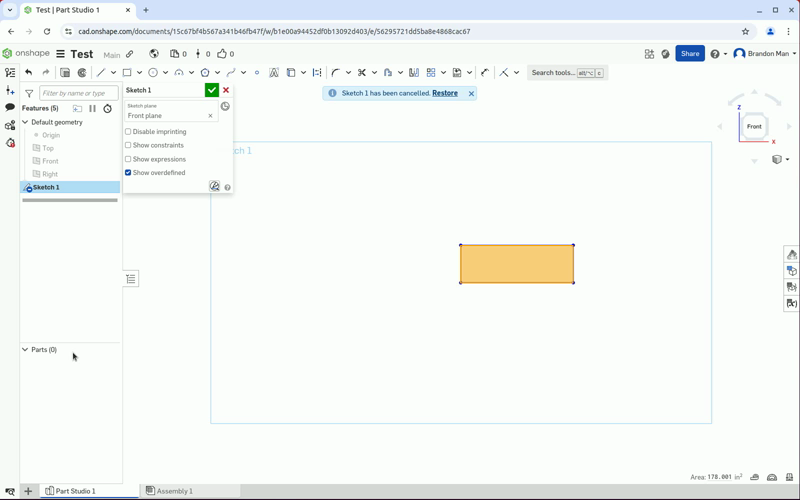
key(shift+e)
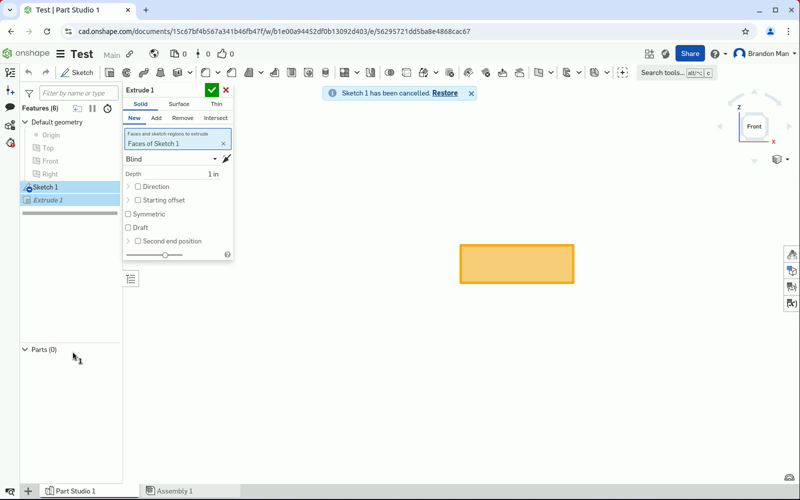
mouse_move(143, 106)
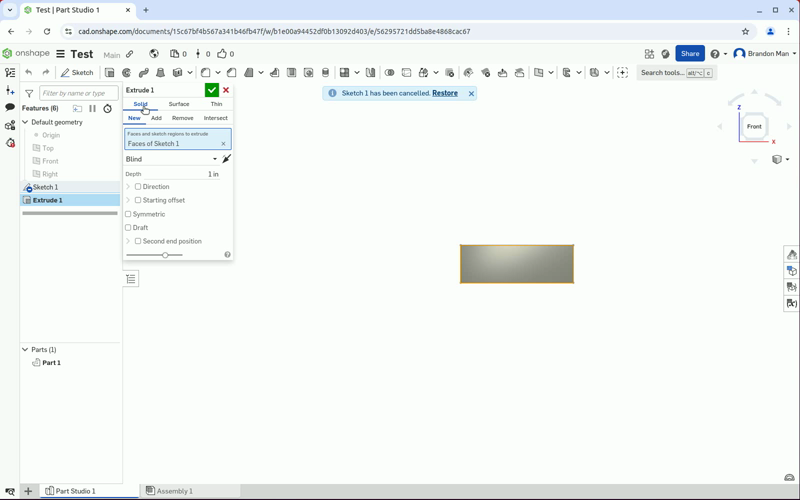
click(143, 106)
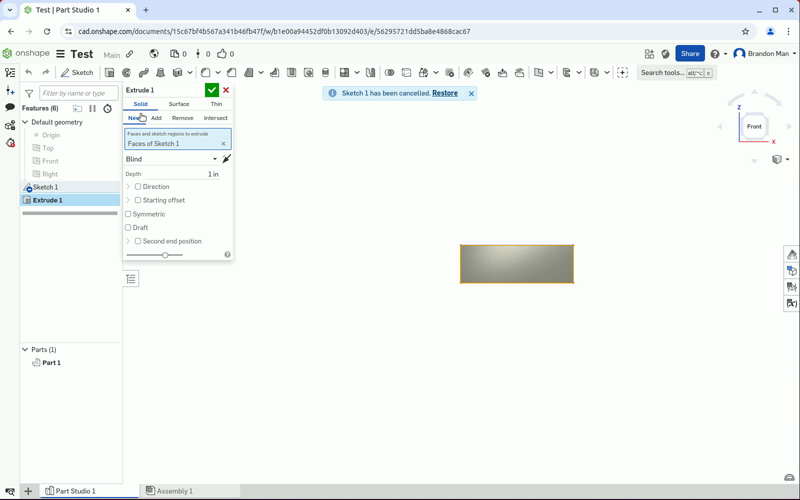
mouse_move(137, 120)
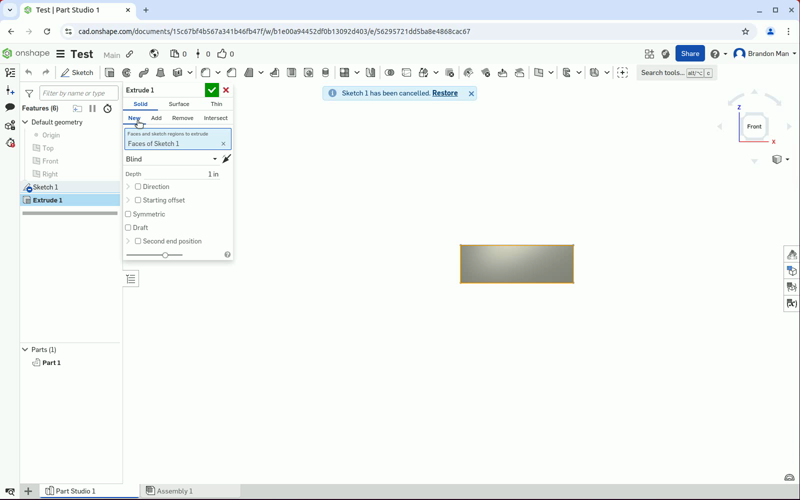
click(137, 120)
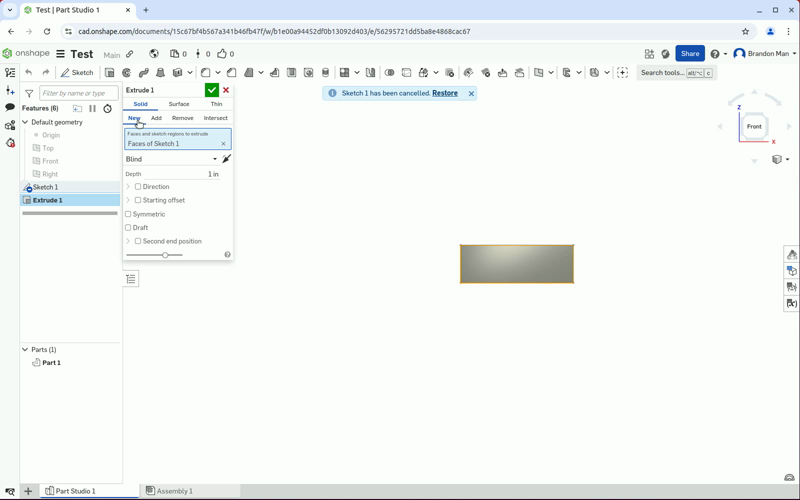
key(tab, 4)
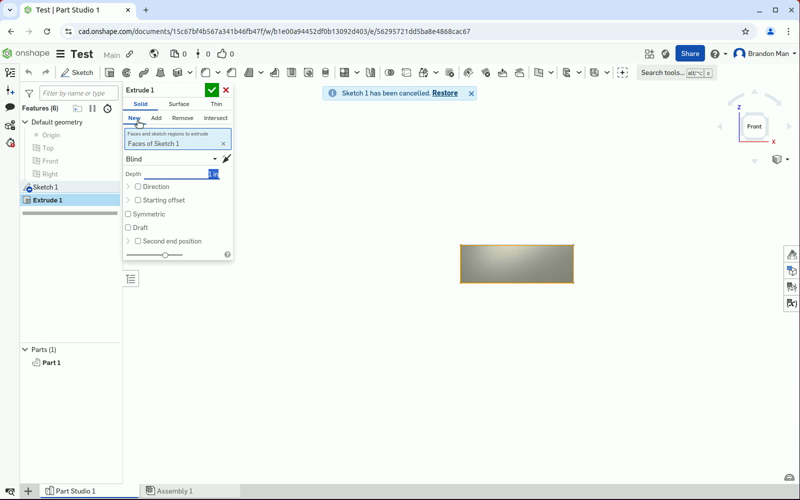
text(7.703)
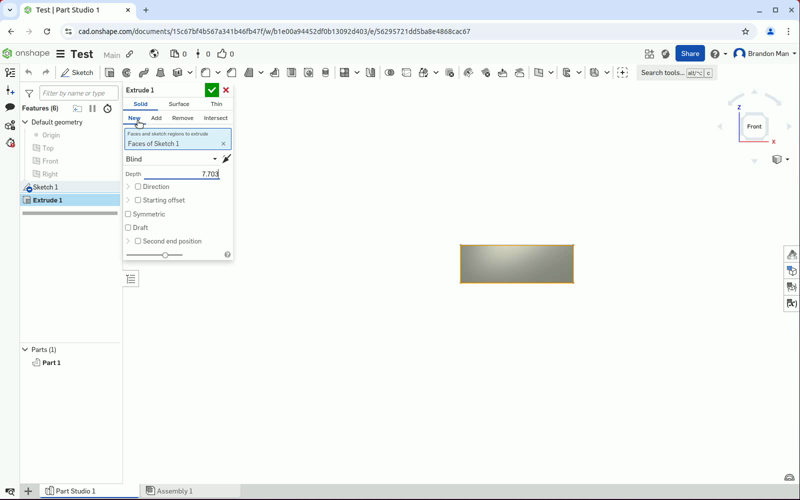
key(enter)
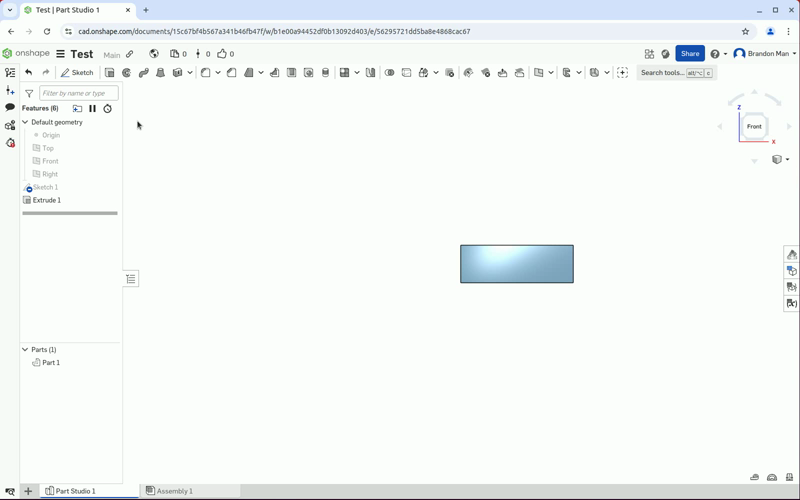
key(shift+h)
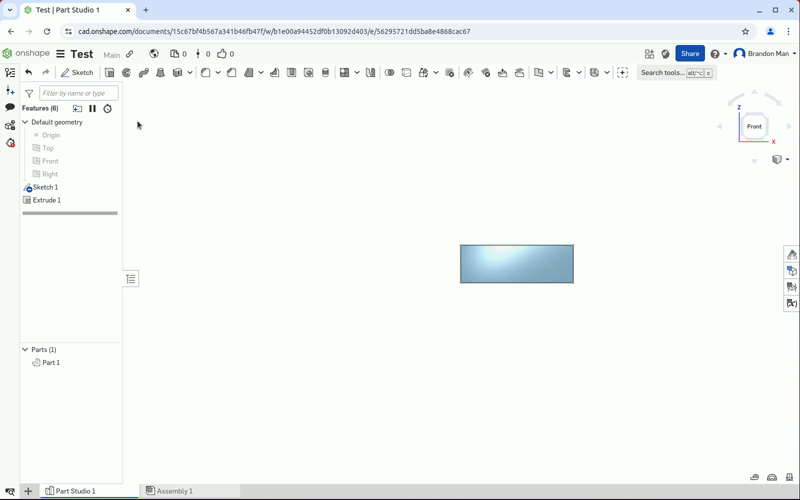
key(shift+h)
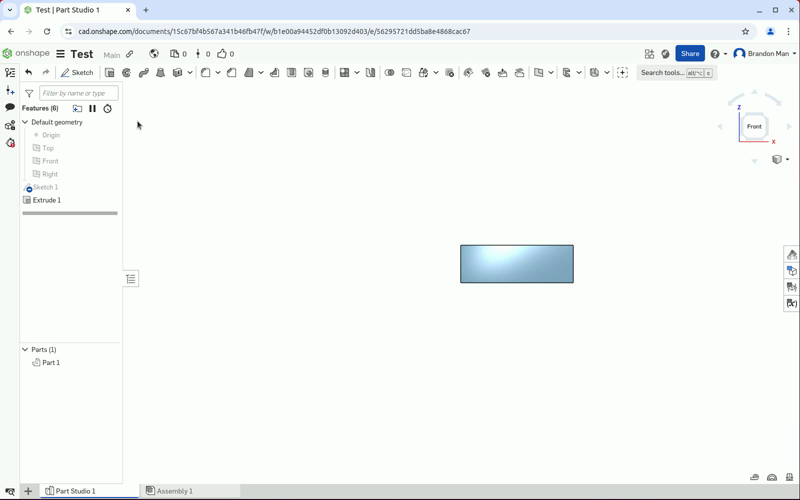
mouse_move(73, 189)
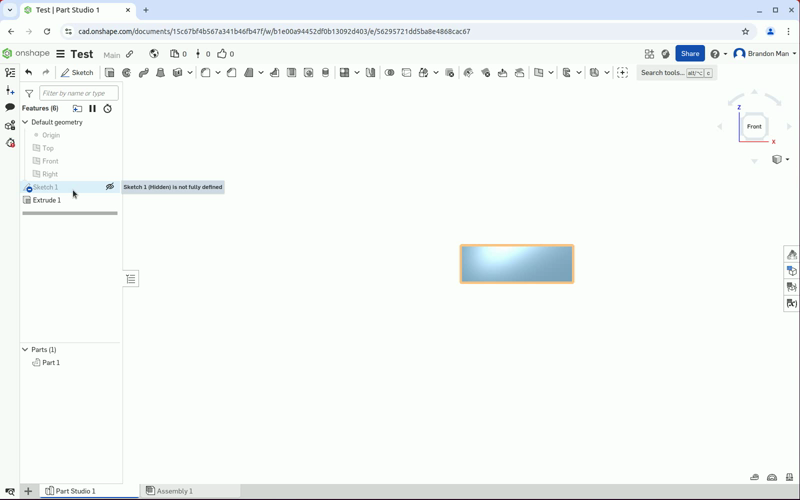
click(73, 189)
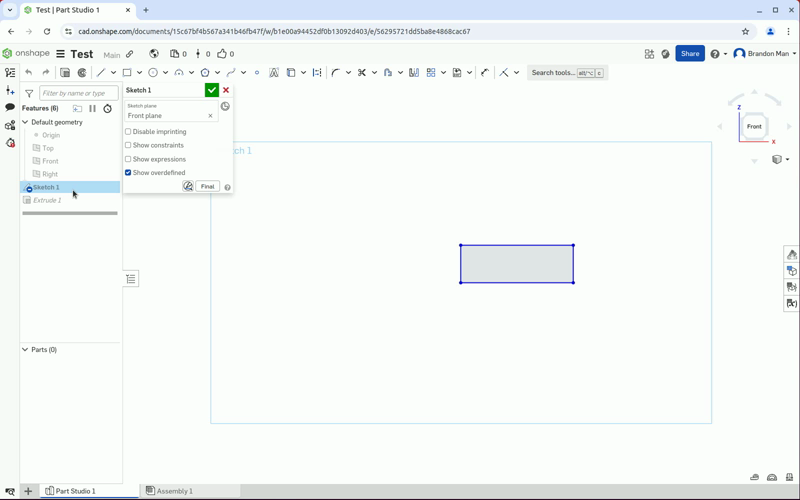
mouse_move(229, 92)
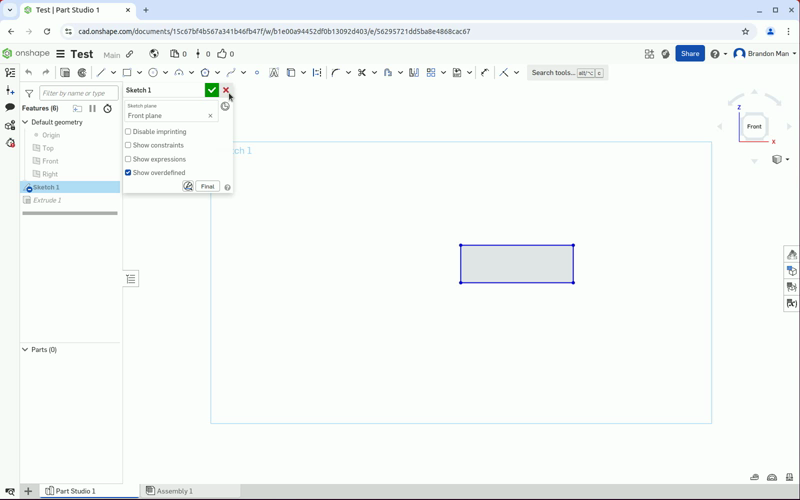
click(229, 92)
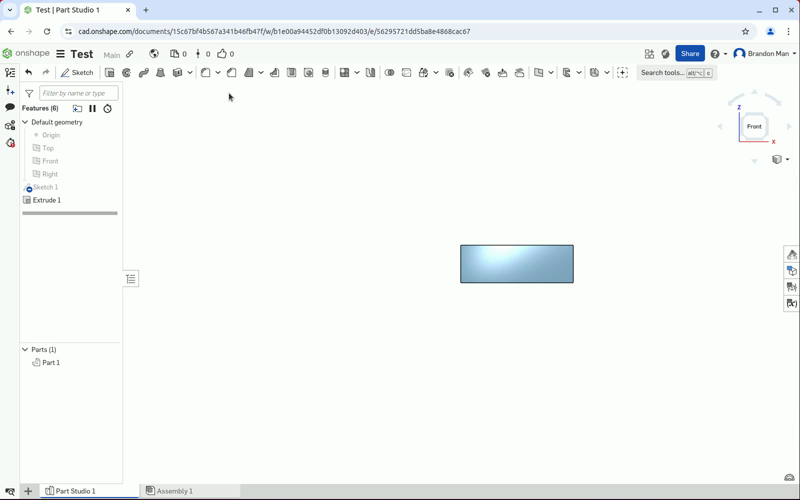
mouse_move(541, 75)
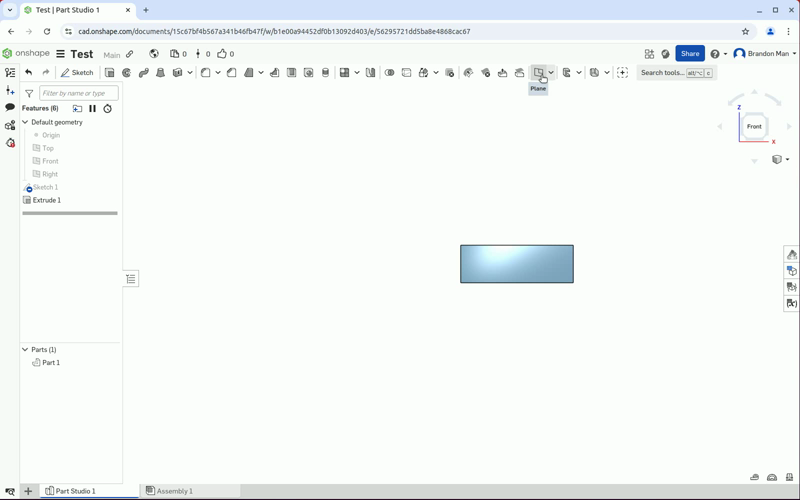
click(541, 75)
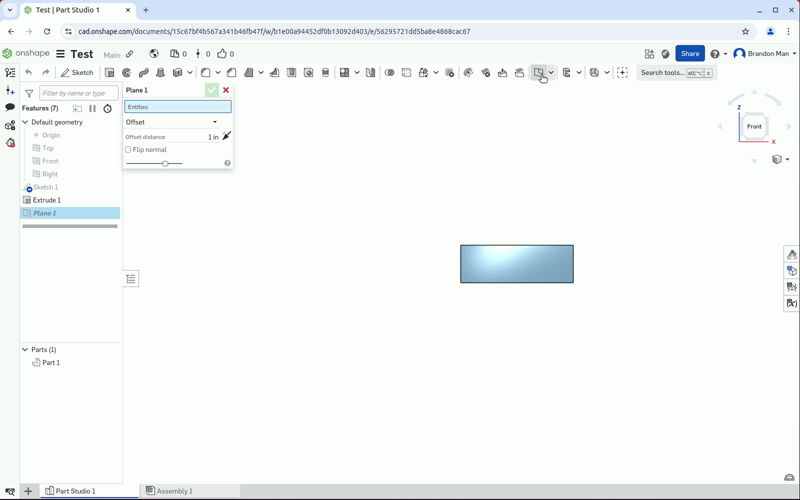
mouse_move(73, 163)
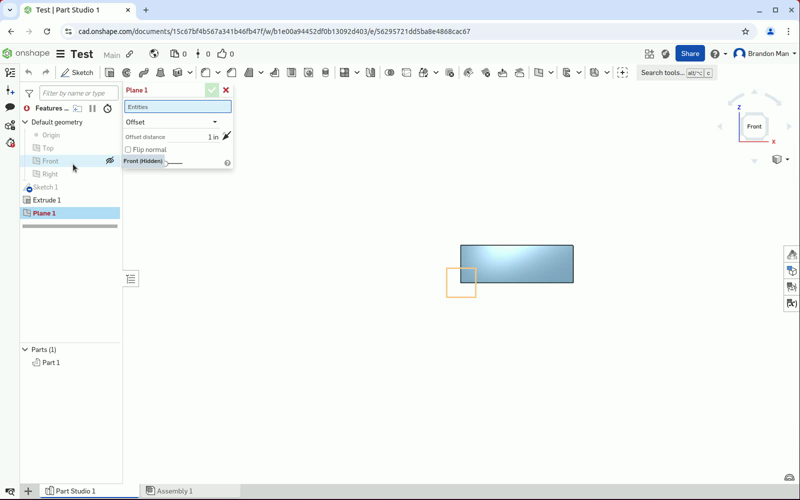
click(73, 163)
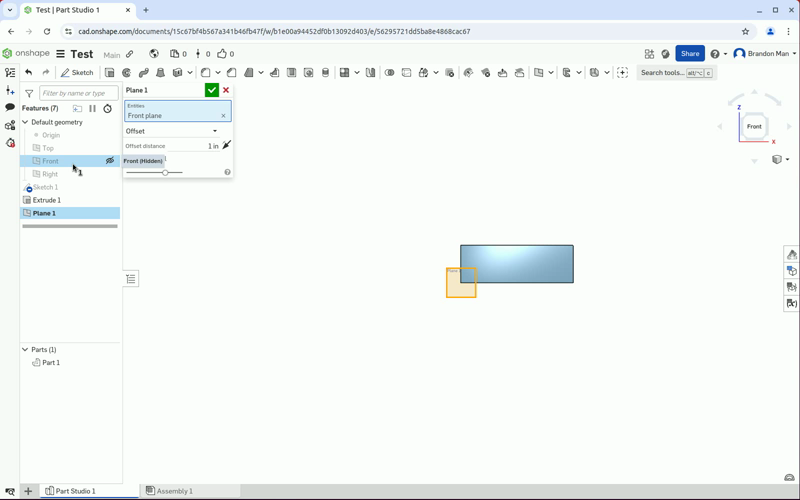
key(tab, 2)
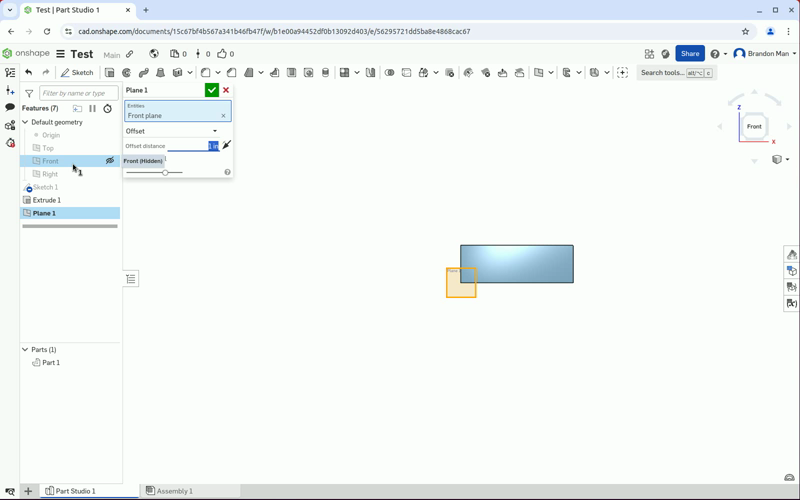
text(7.703)
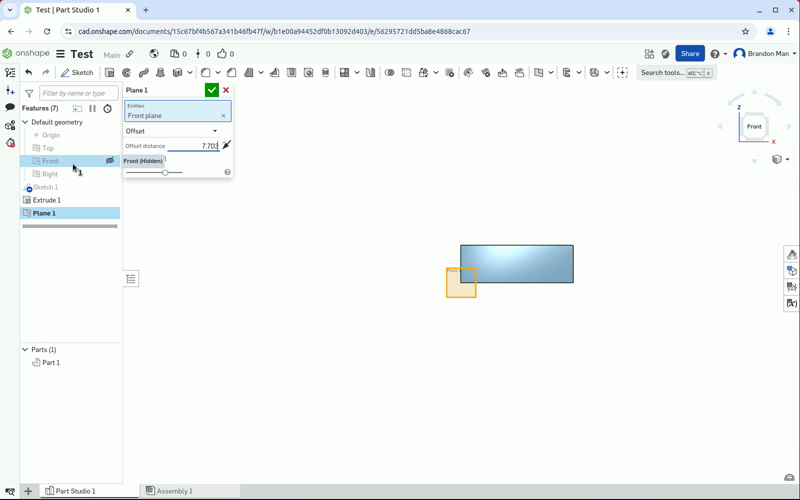
key(enter, 2)
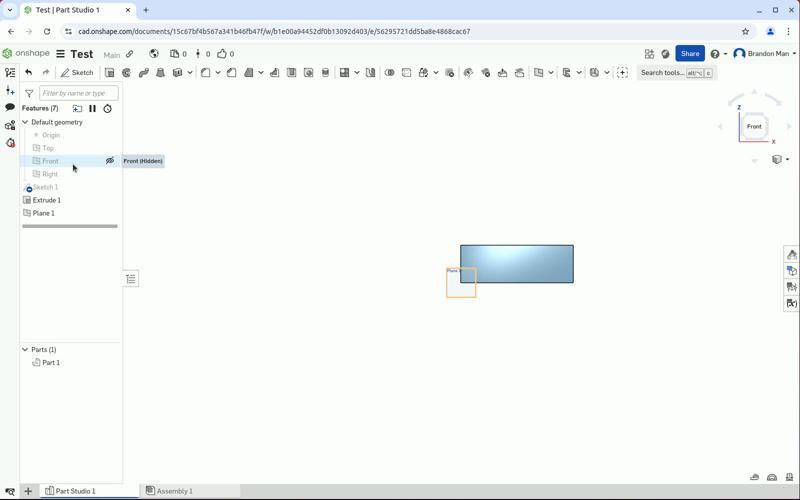
key(shift+s)
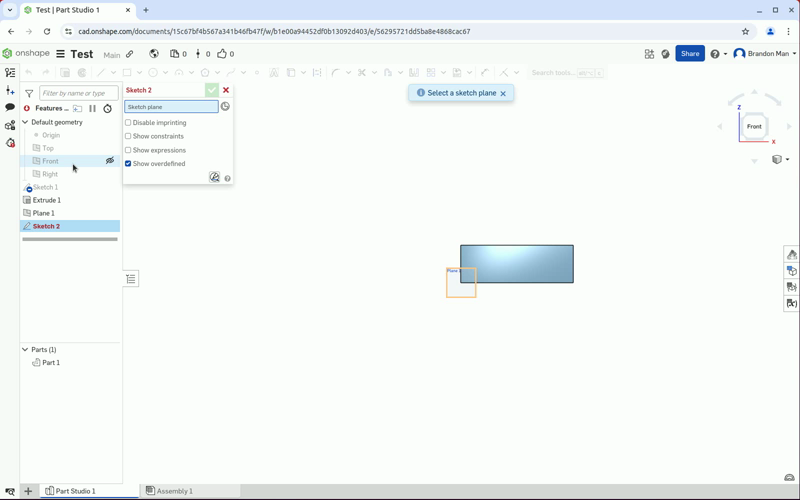
mouse_move(73, 215)
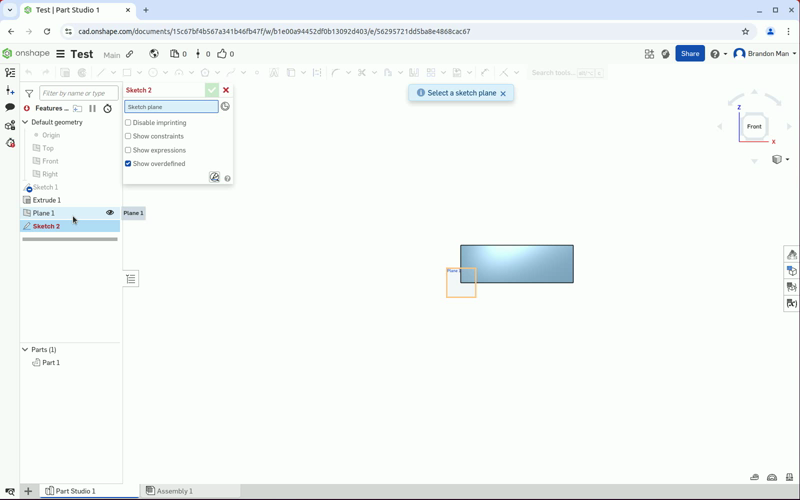
click(73, 215)
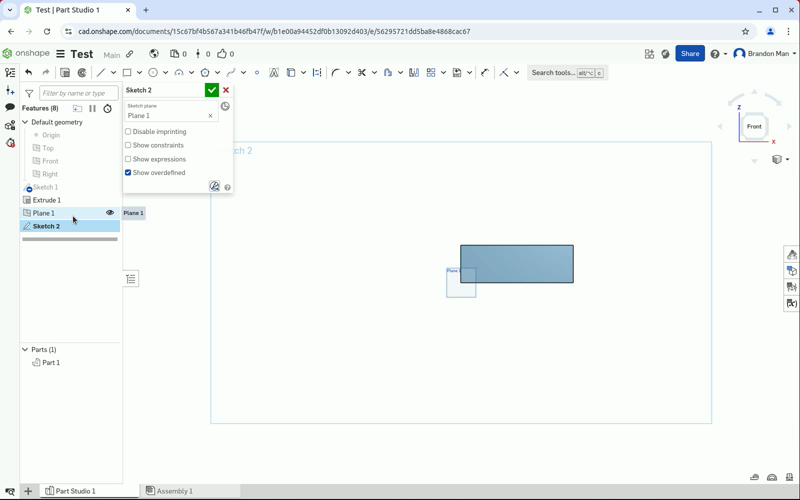
mouse_move(73, 352)
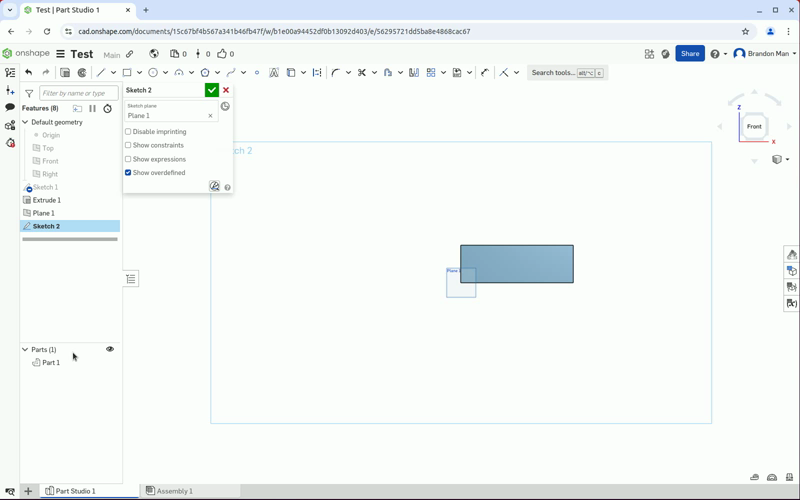
key(y)
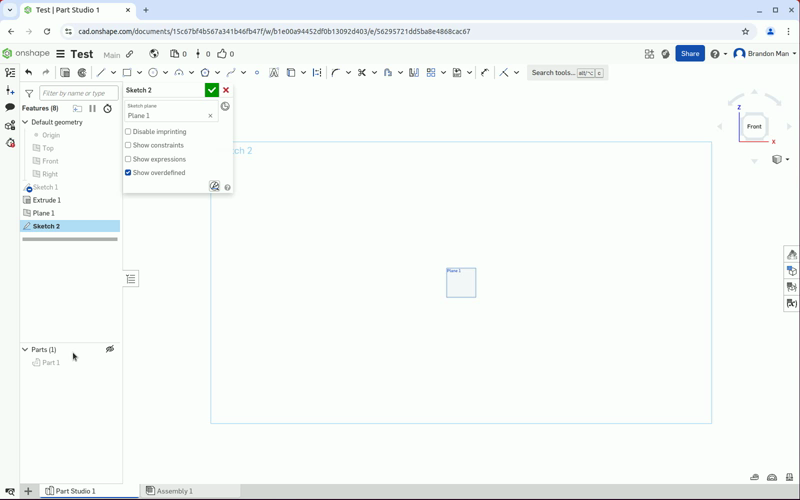
key(l)
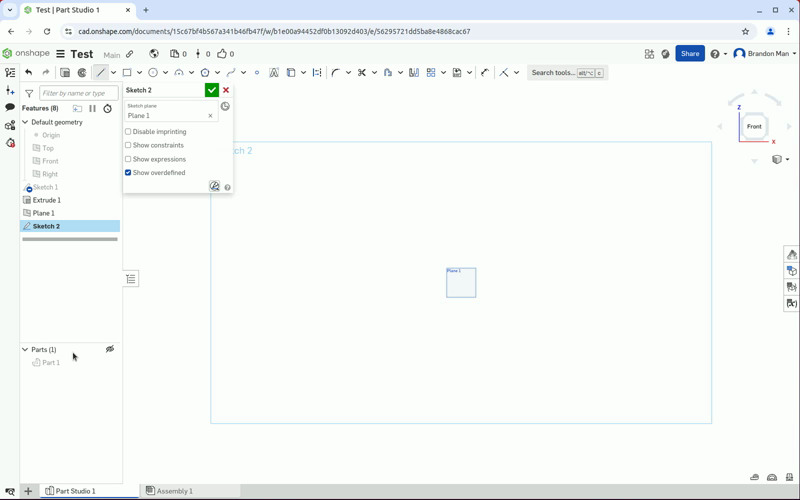
key_down(shift)
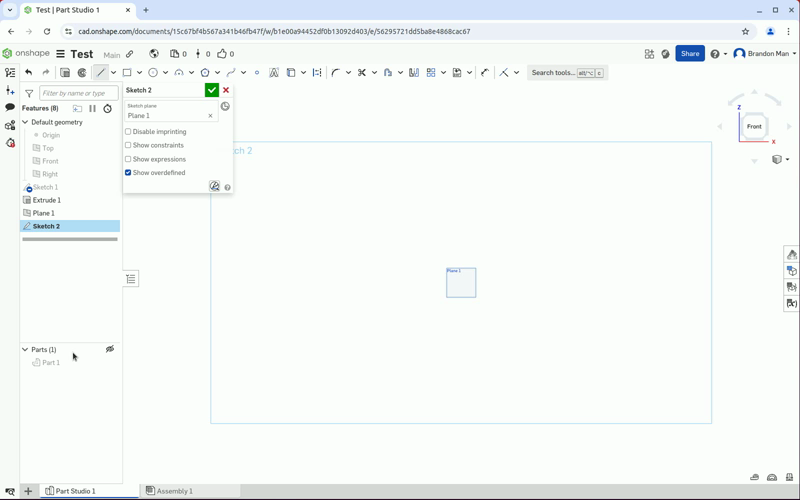
mouse_move(466, 245)
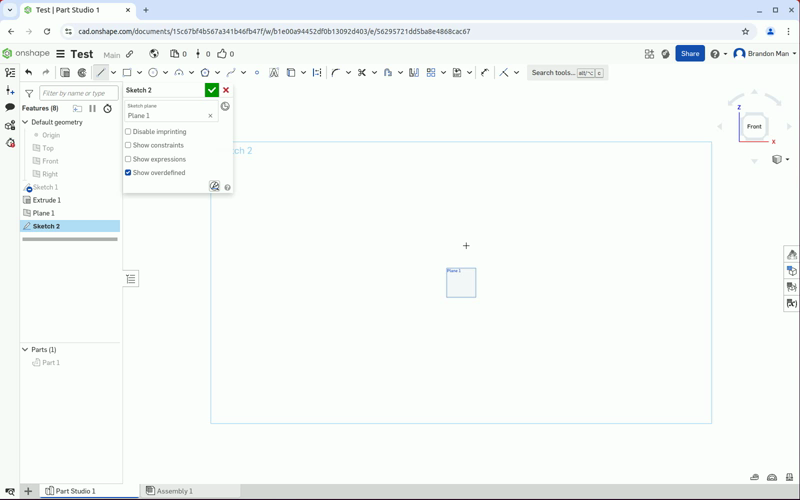
click(466, 245)
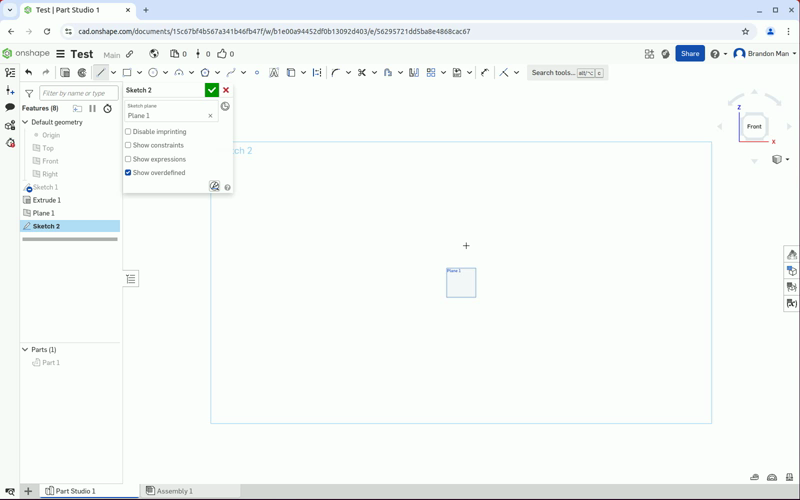
key_up(shift)
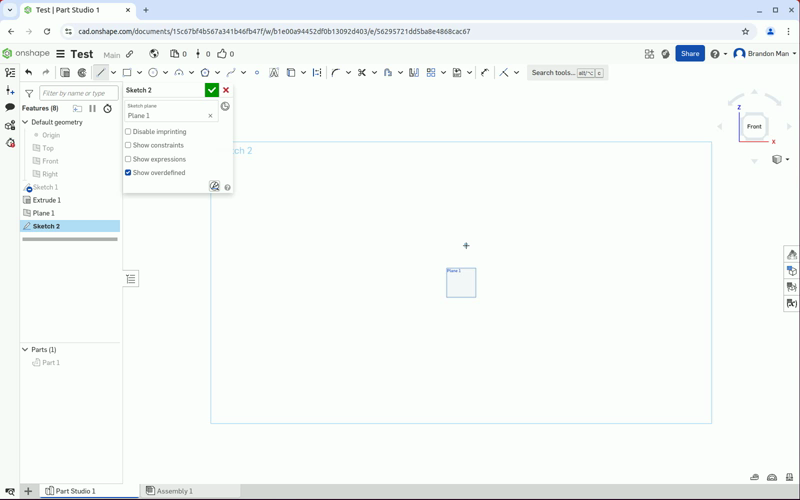
key_down(shift)
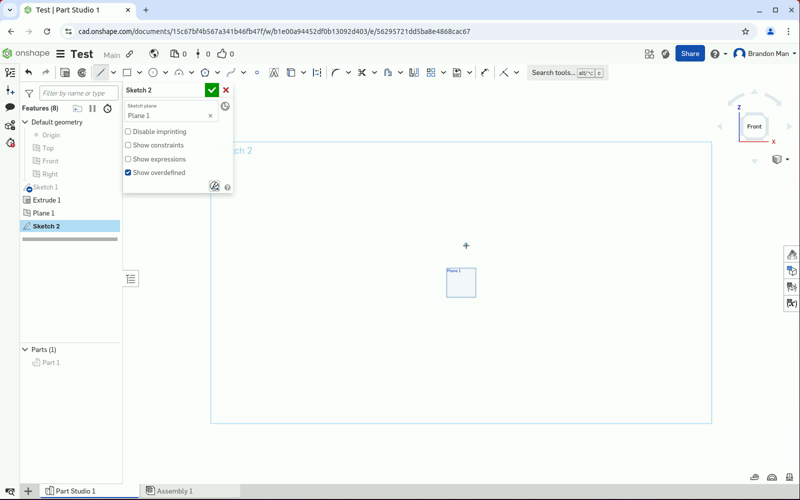
mouse_move(496, 245)
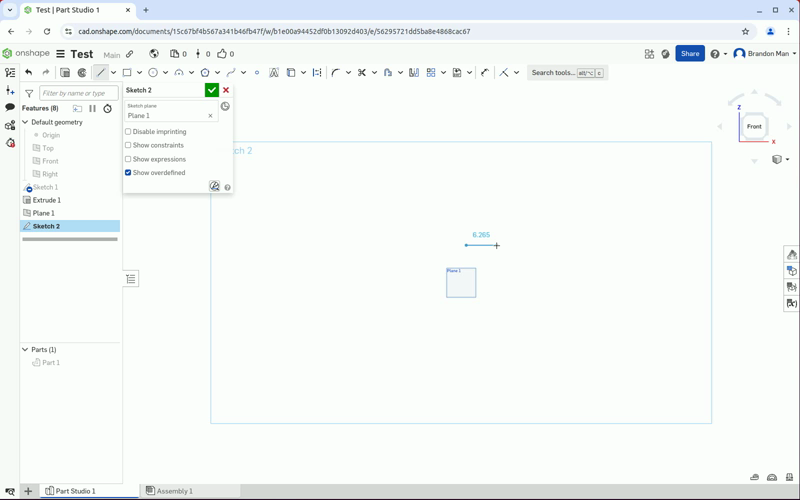
mouse_move(487, 245)
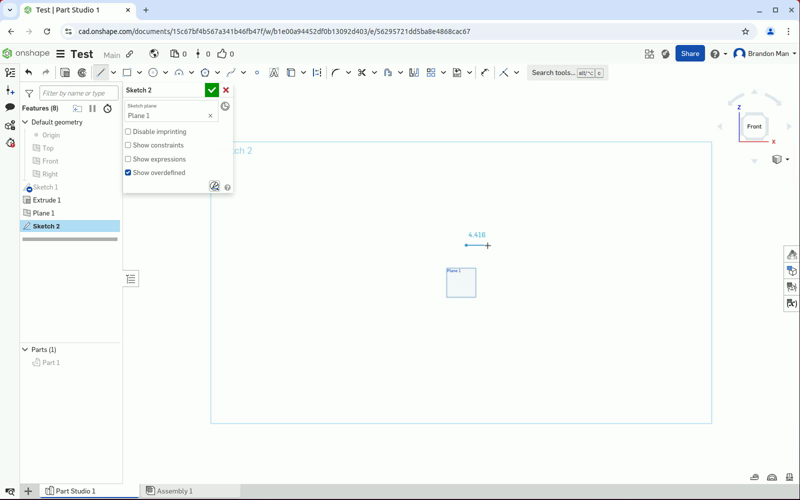
click(487, 245)
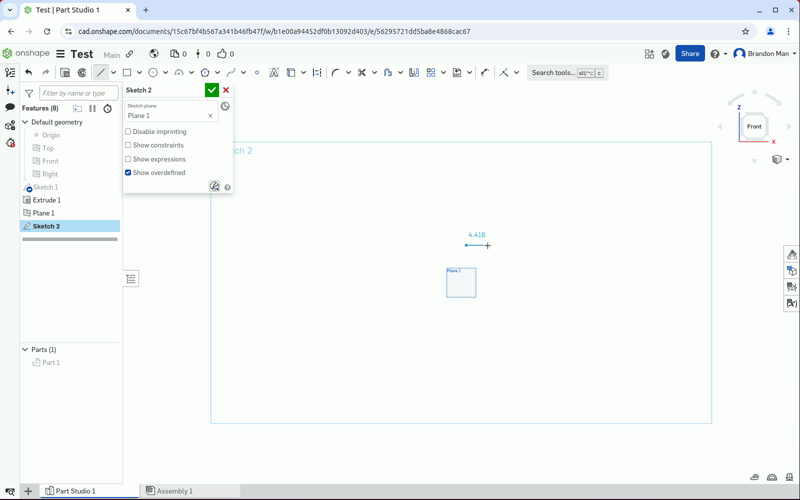
key_up(shift)
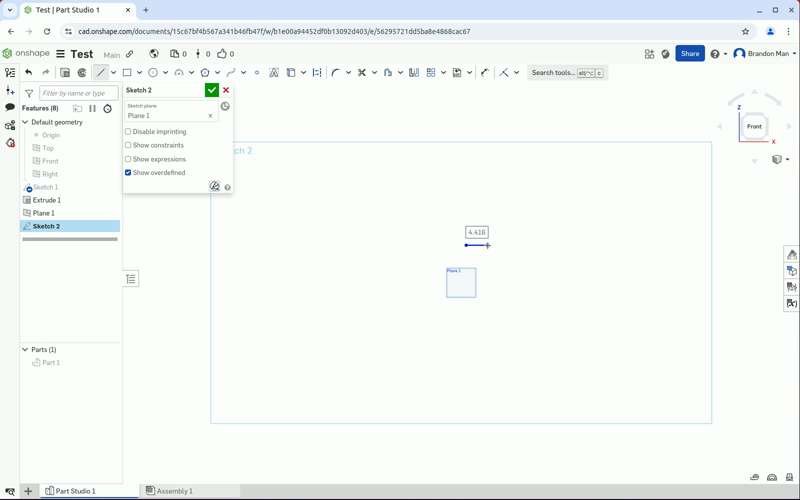
key(esc)
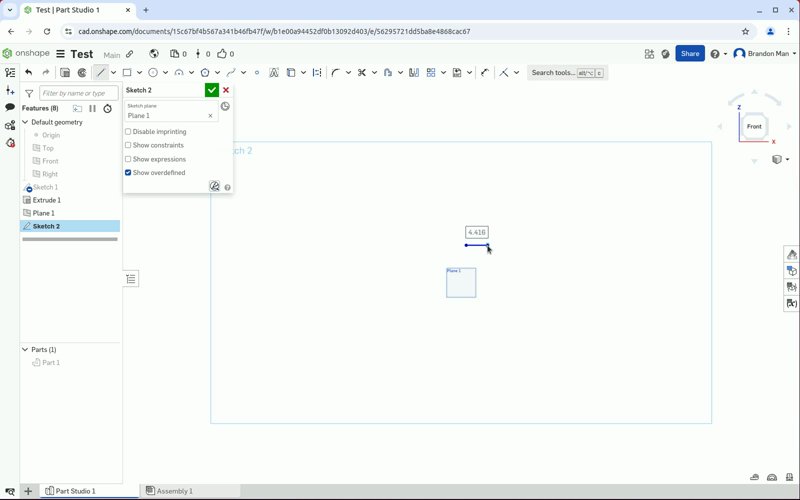
key(a)
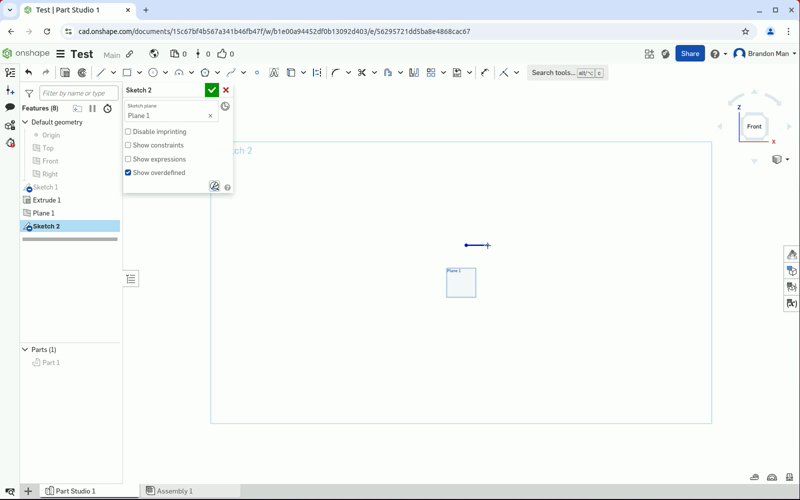
mouse_move(487, 245)
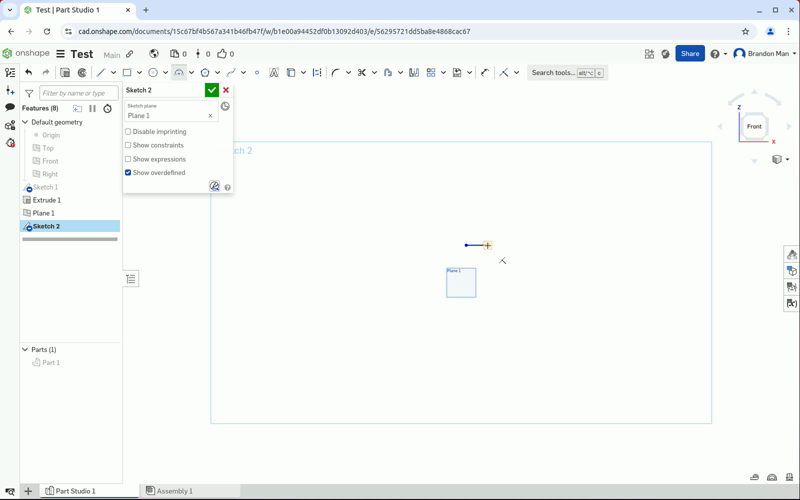
click(487, 245)
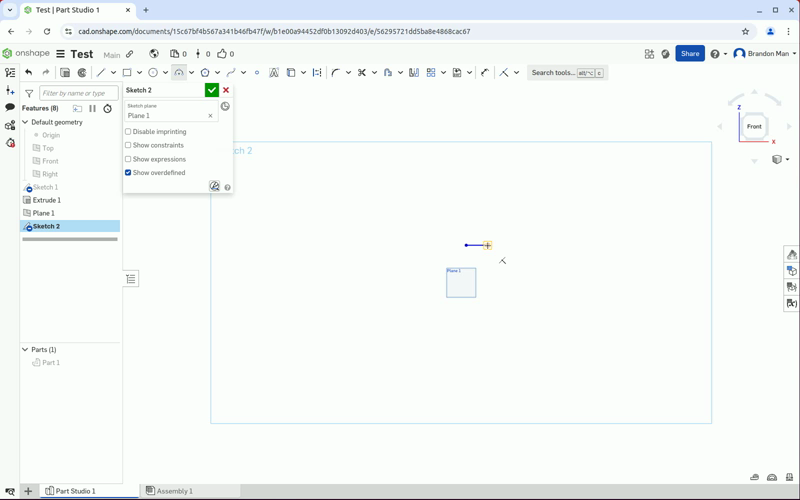
mouse_move(466, 245)
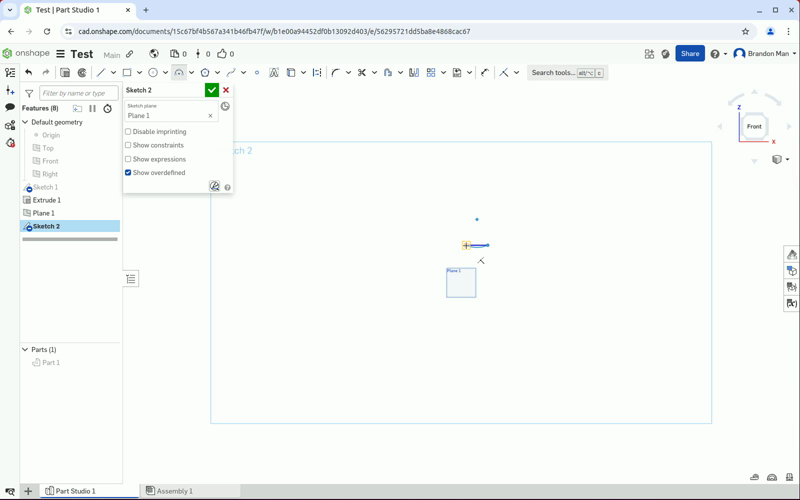
click(466, 245)
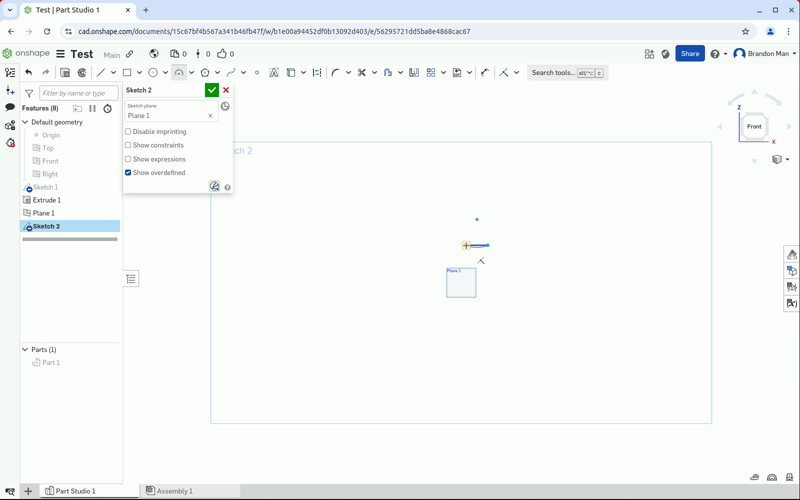
key_down(shift)
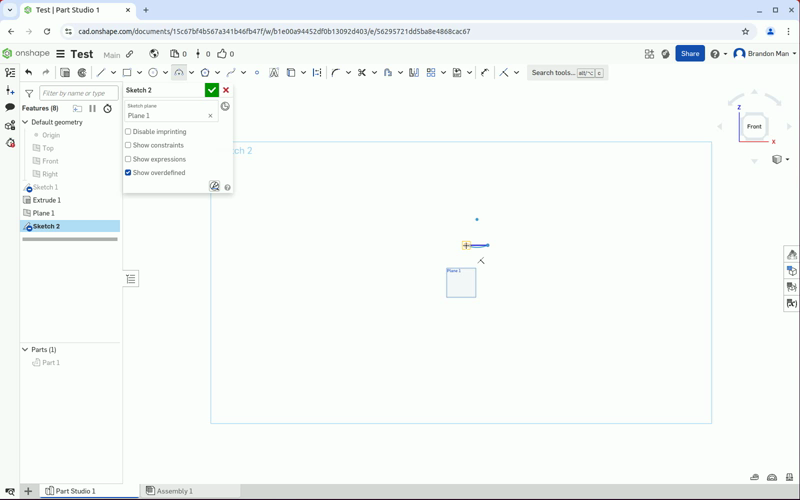
mouse_move(477, 241)
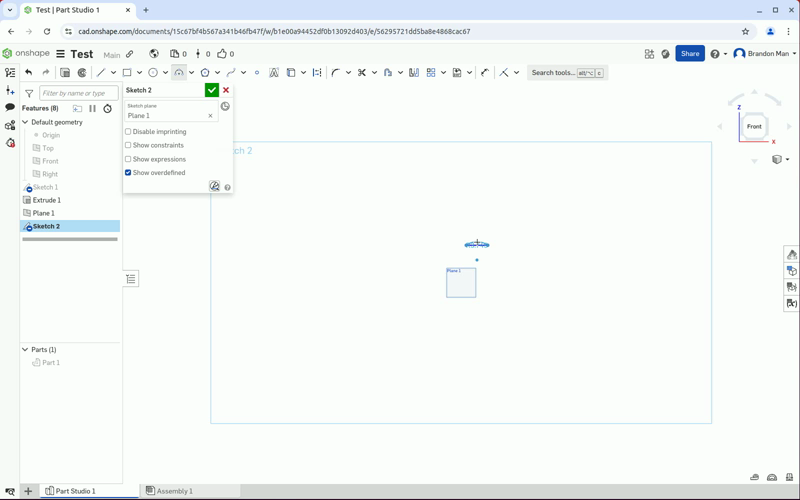
click(477, 241)
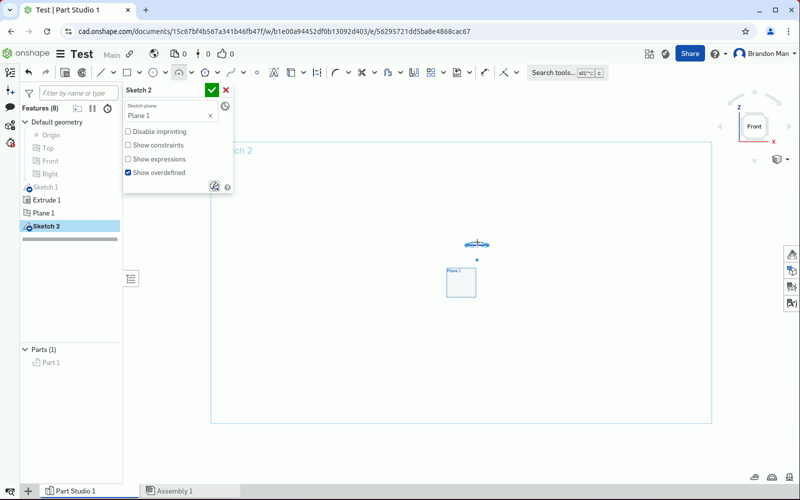
key_up(shift)
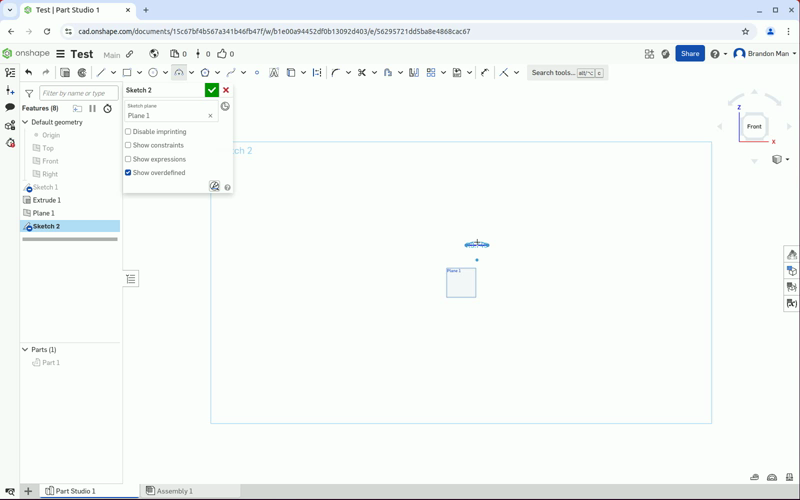
key(esc)
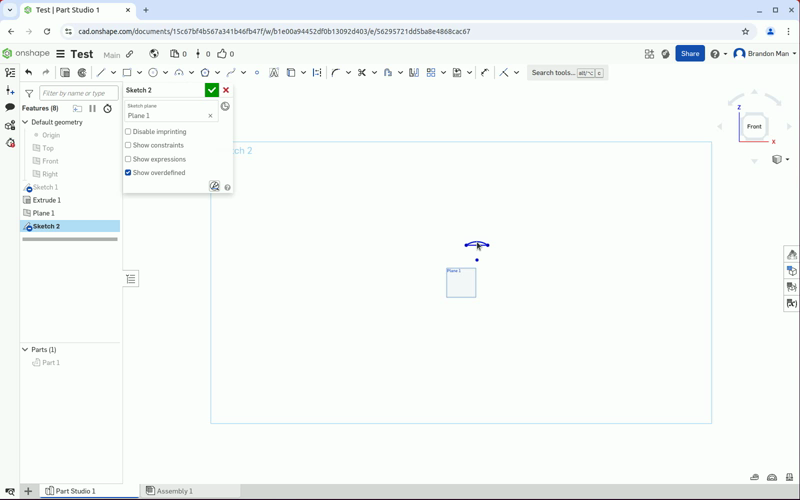
mouse_move(470, 244)
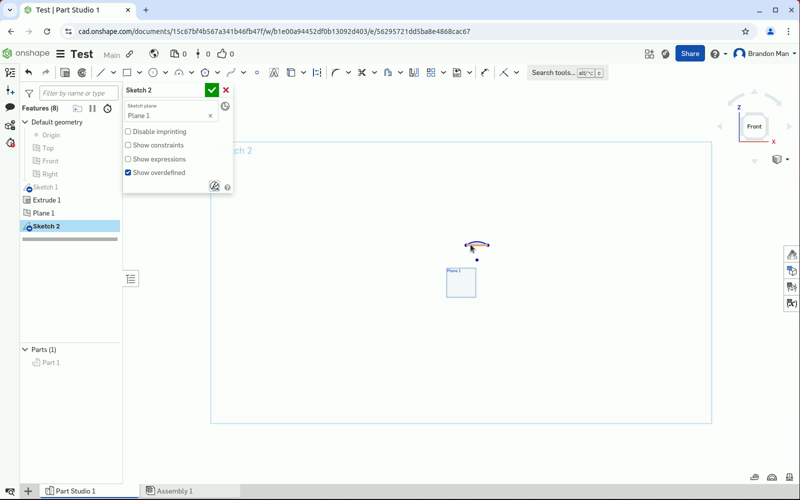
scroll(6)
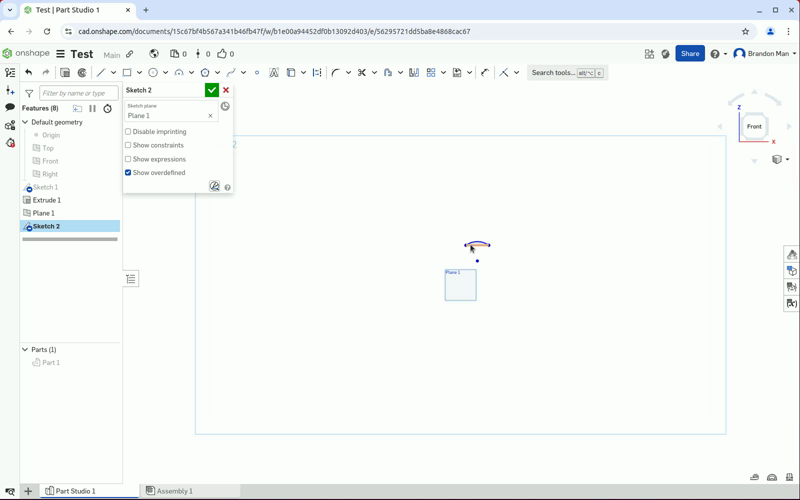
scroll(6)
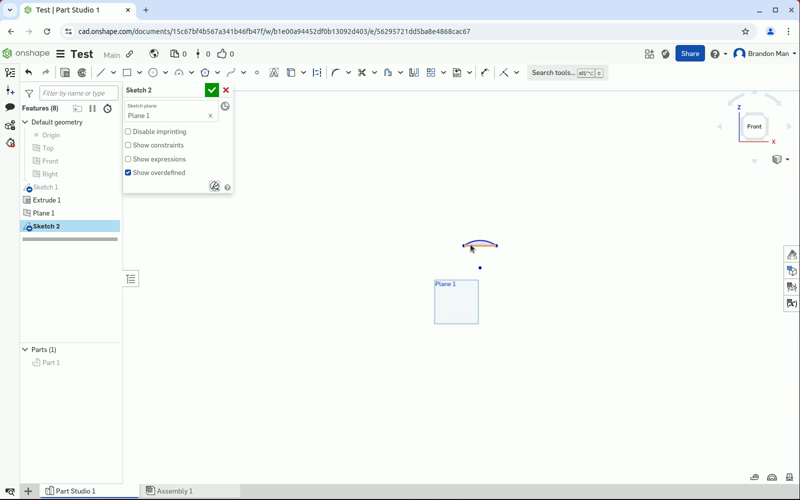
scroll(6)
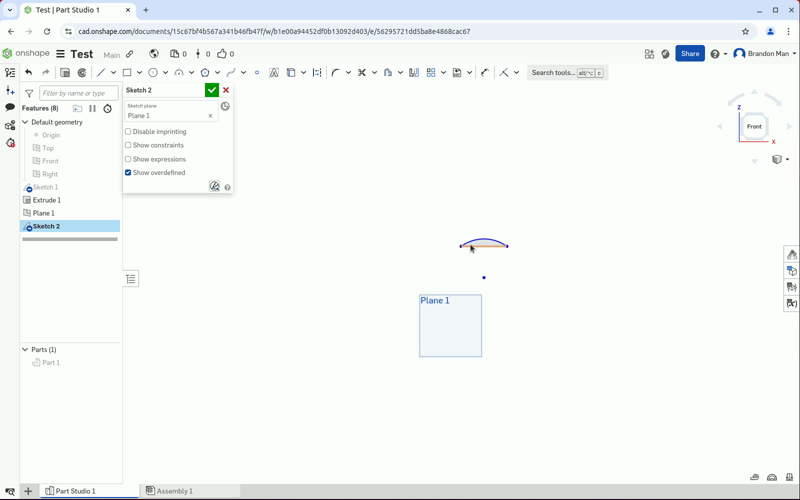
scroll(6)
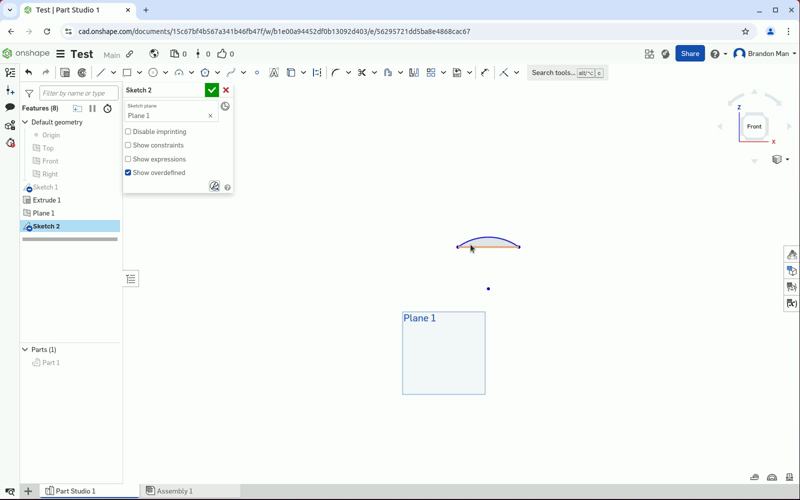
scroll(6)
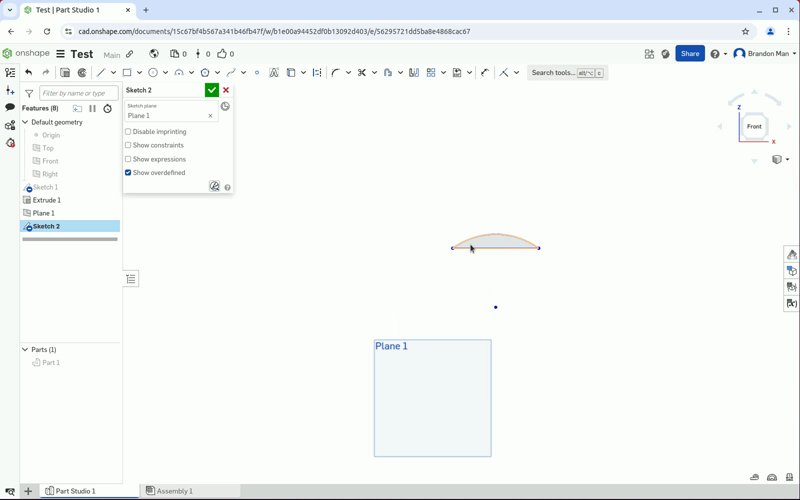
scroll(6)
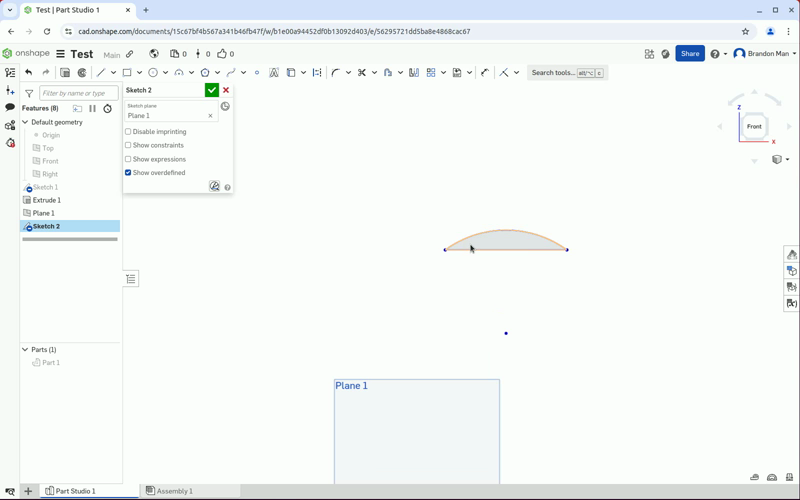
scroll(6)
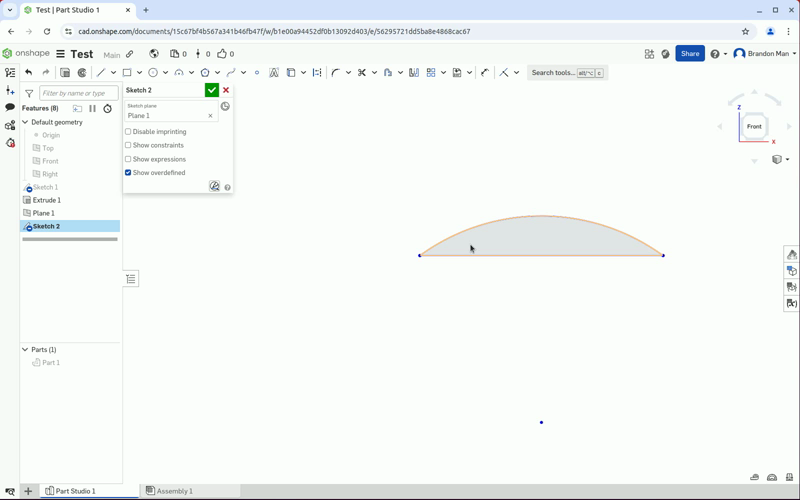
click(470, 244)
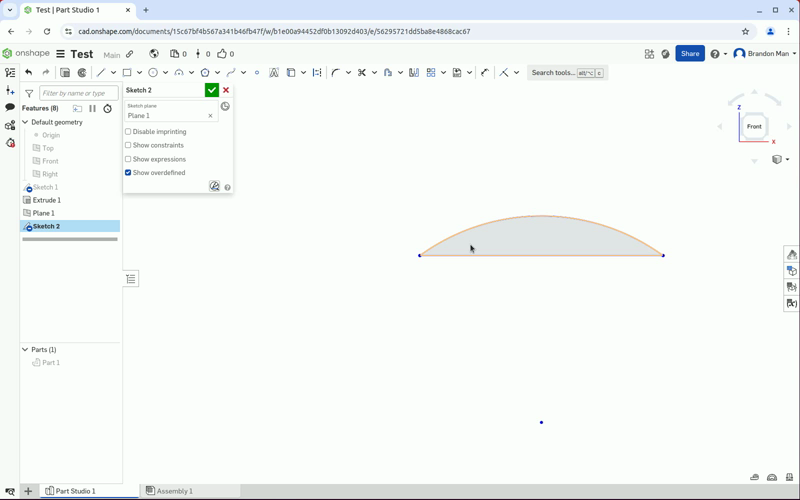
scroll(-6)
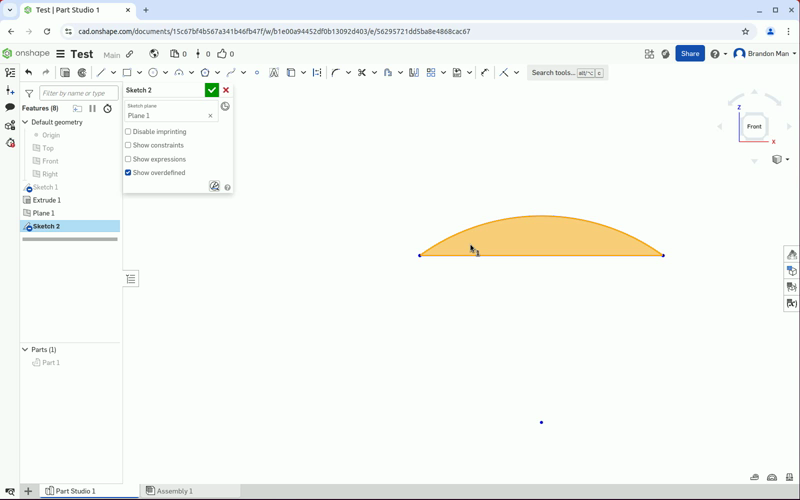
scroll(-6)
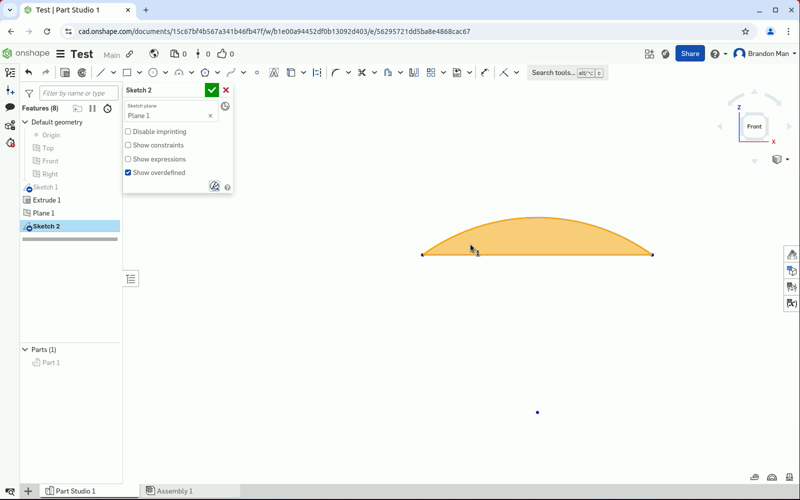
scroll(-6)
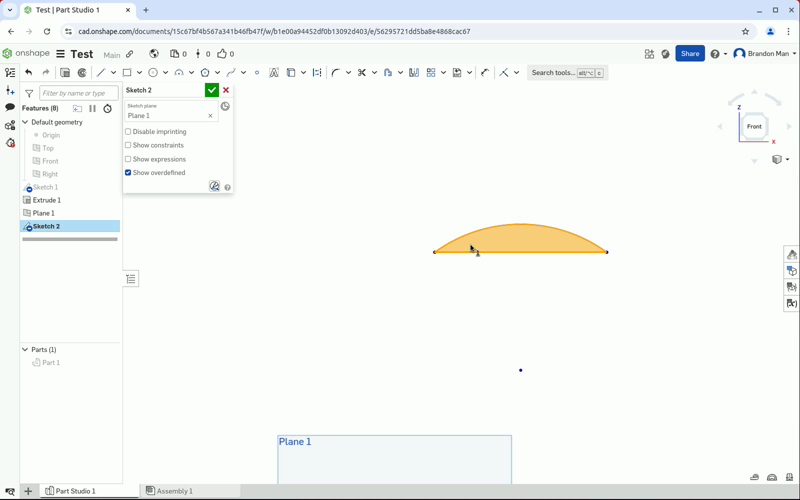
scroll(-6)
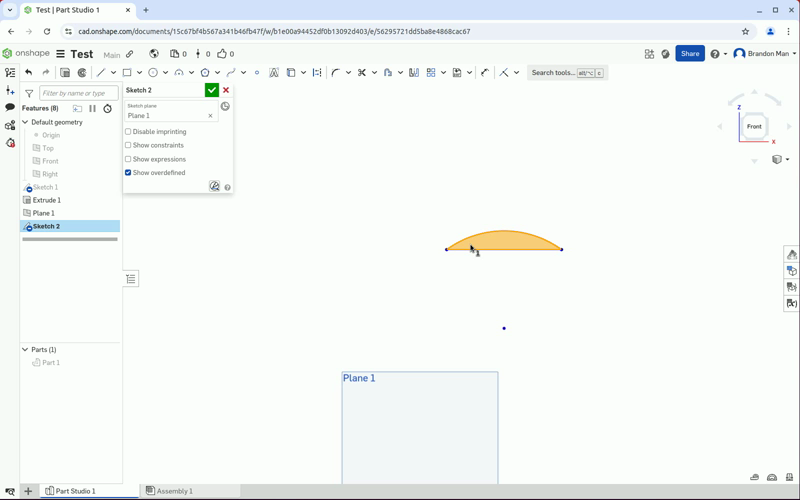
scroll(-6)
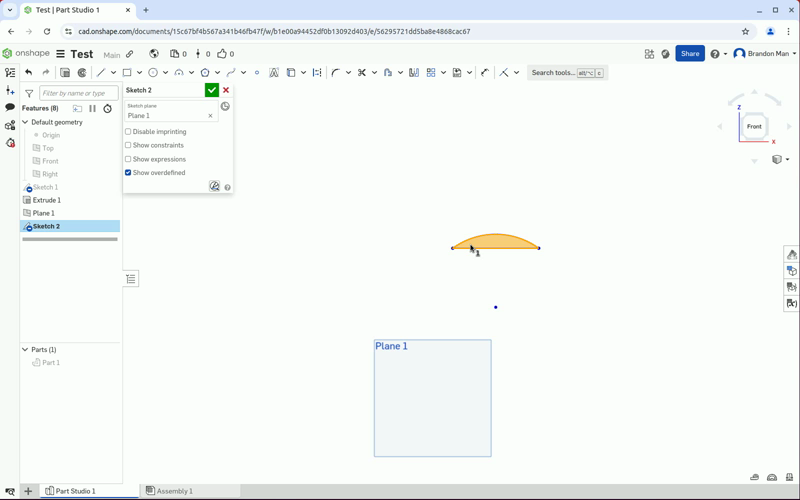
scroll(-6)
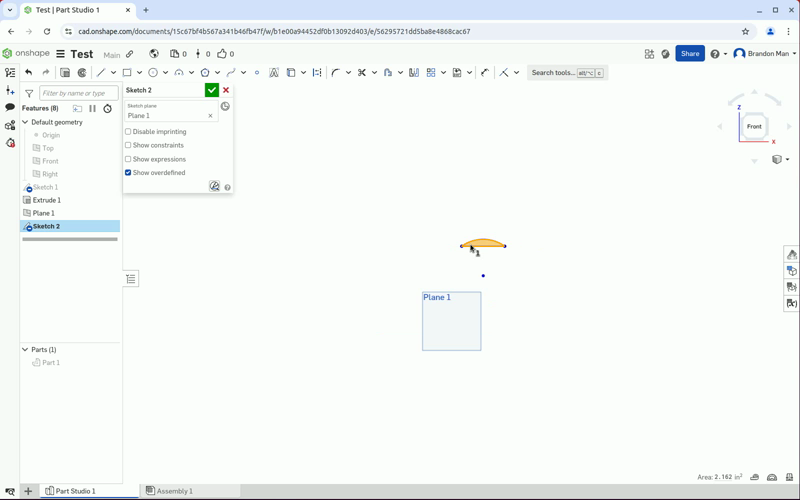
scroll(-6)
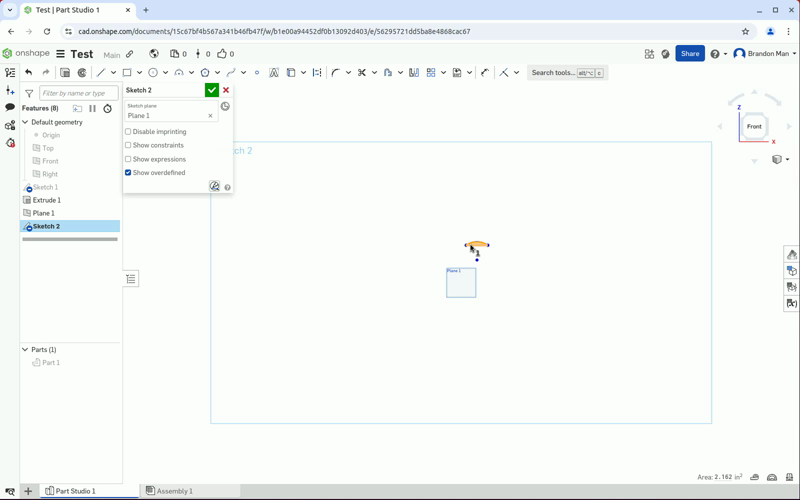
mouse_move(73, 352)
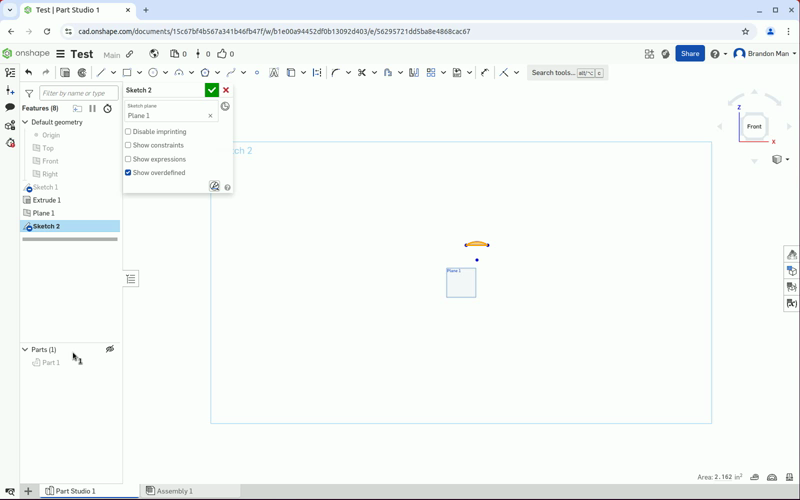
key(shift+y)
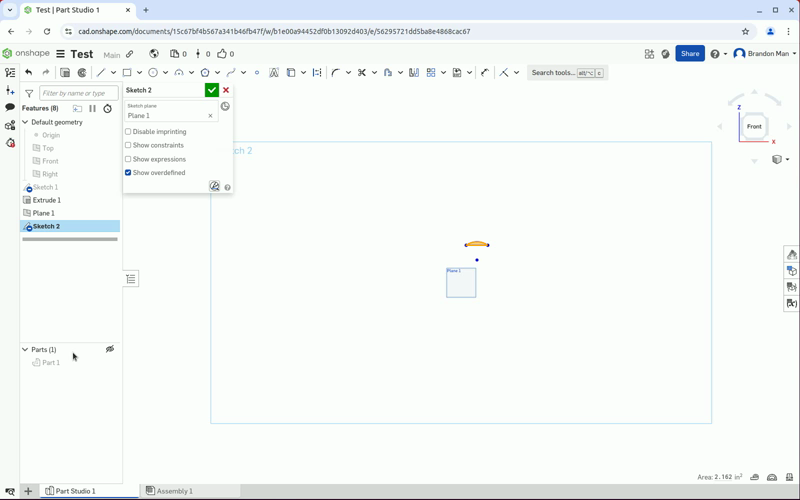
key(shift+e)
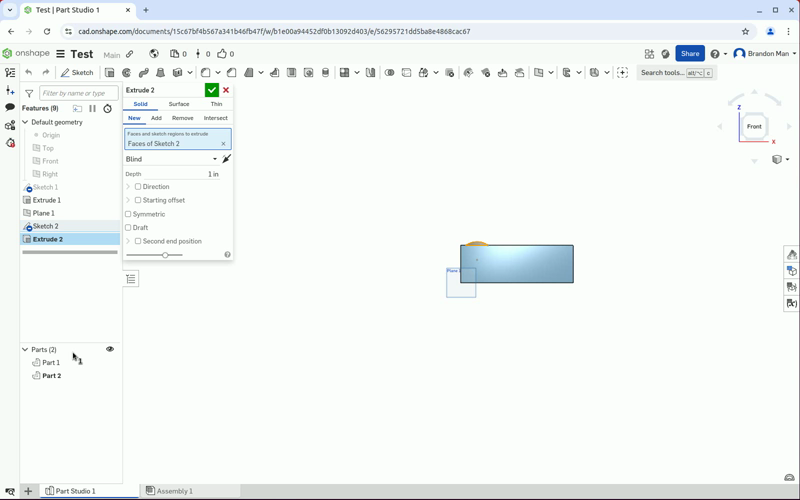
mouse_move(143, 106)
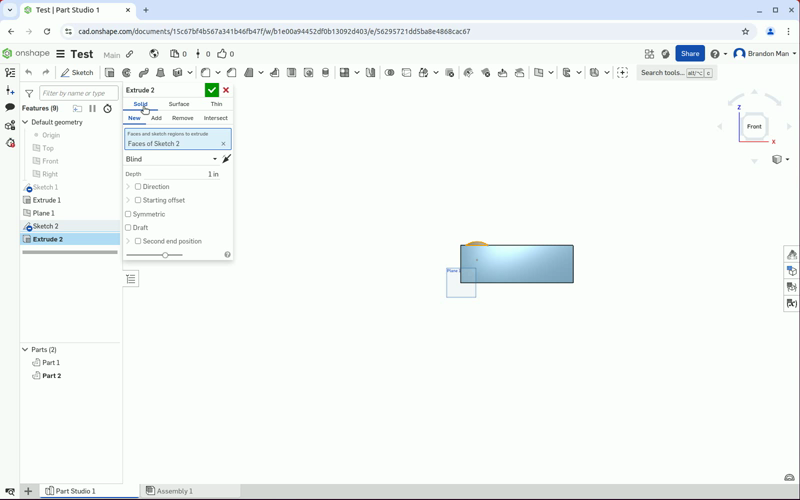
click(143, 106)
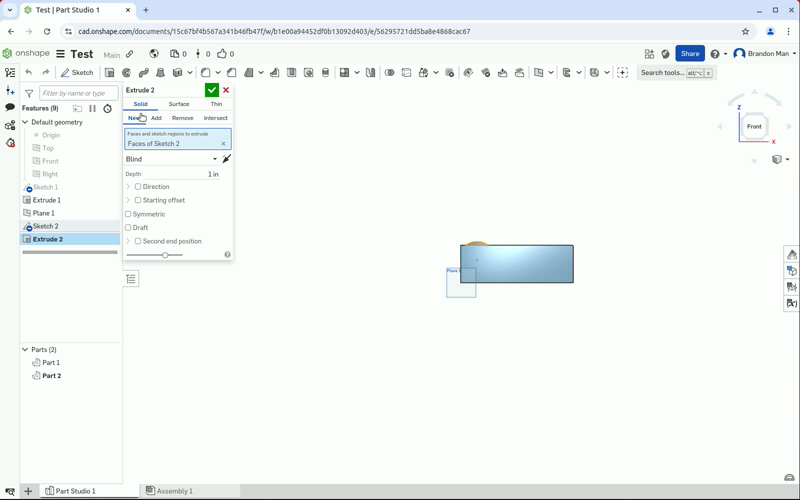
mouse_move(137, 120)
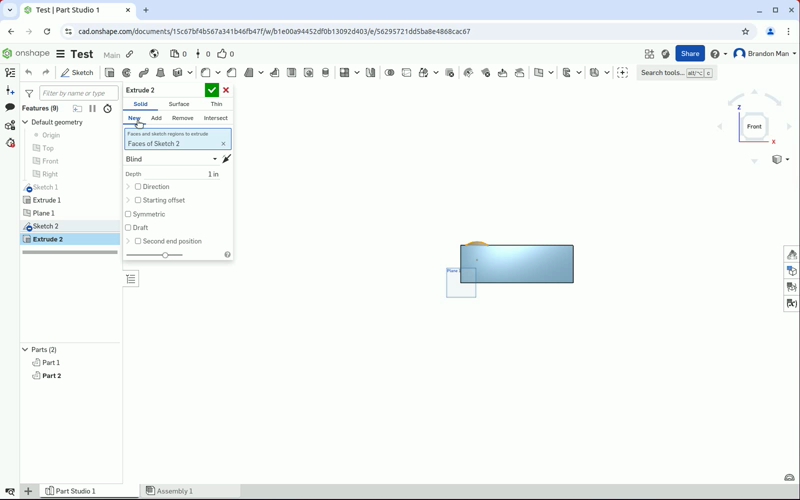
click(137, 120)
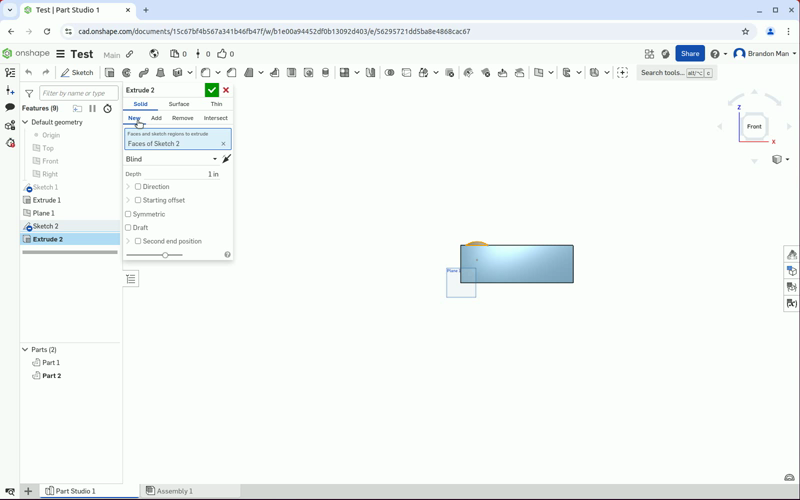
key(tab, 4)
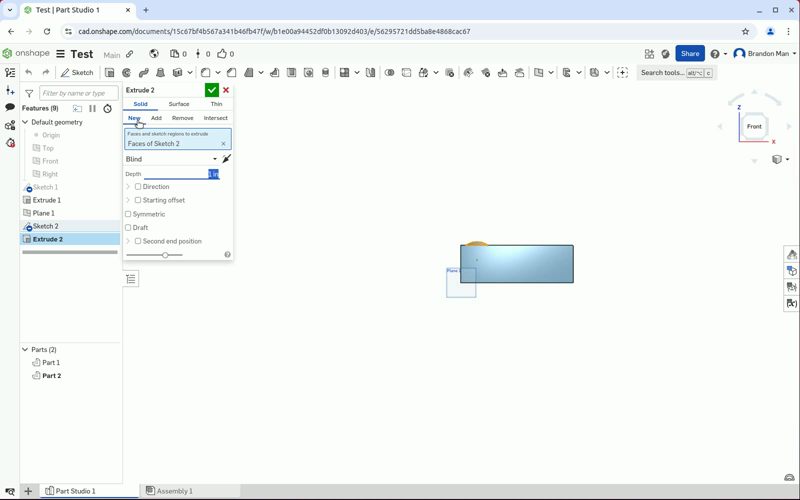
text(-7.703)
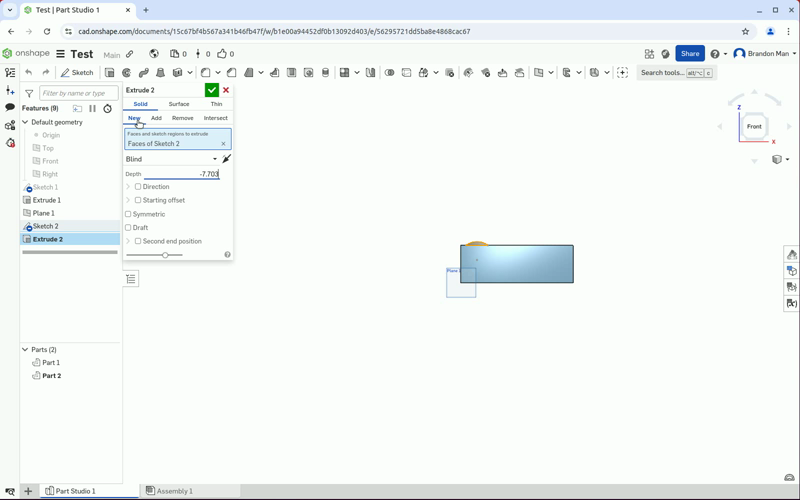
key(enter)
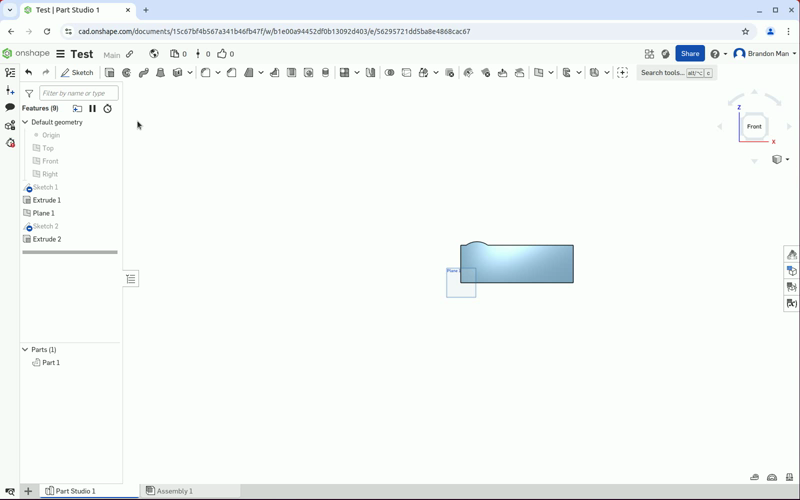
key(shift+h)
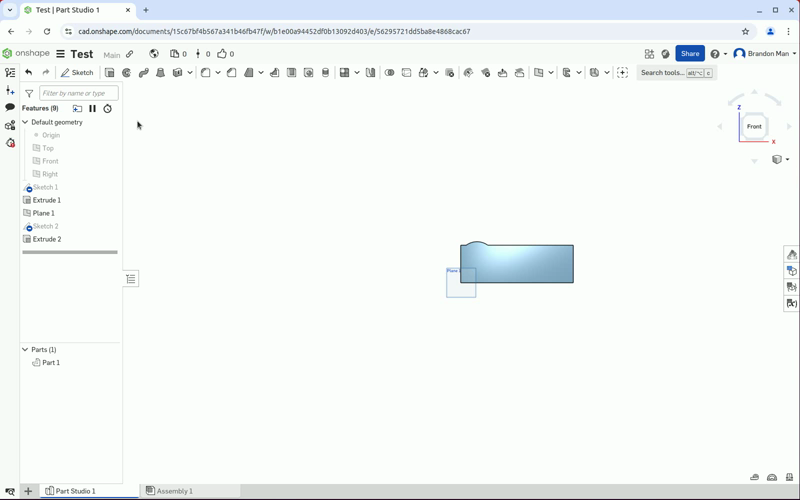
key(shift+h)
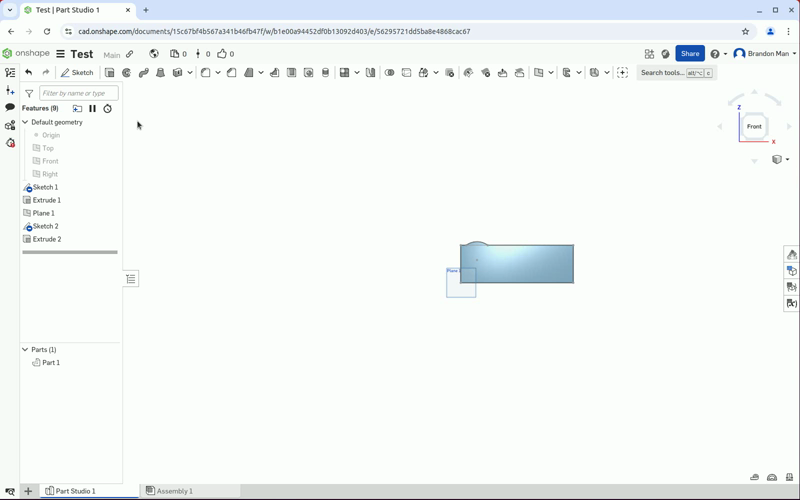
key(shift+7)
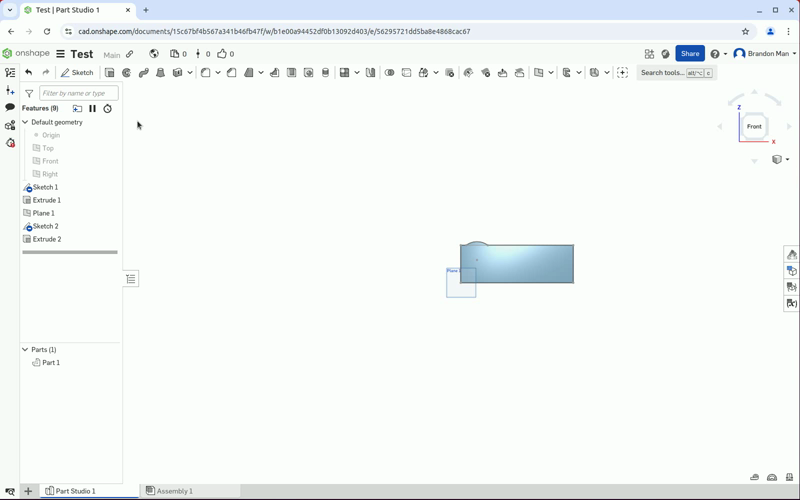
key(left, 2)
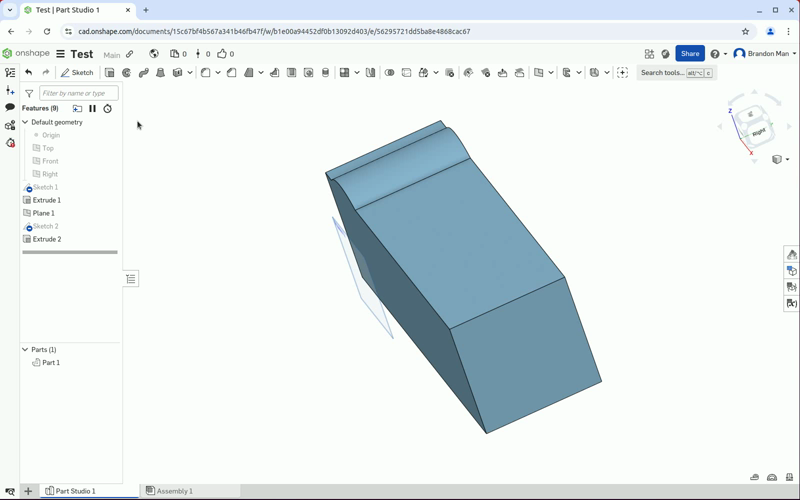
key(down, 2)
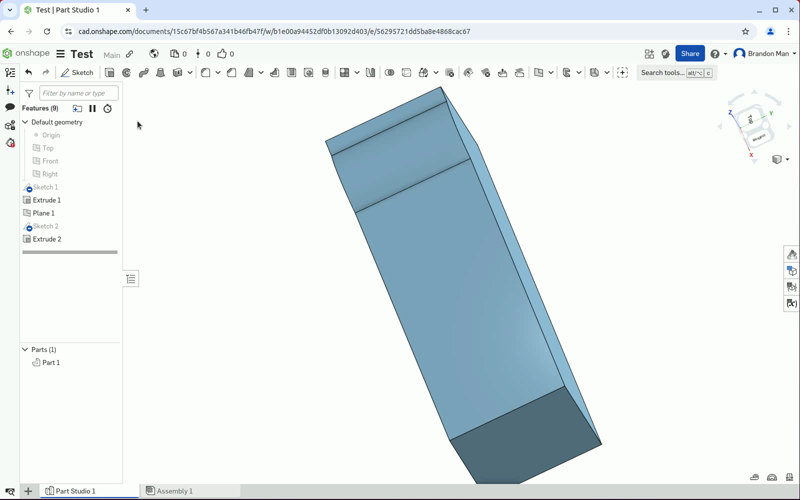
key(up, 2)
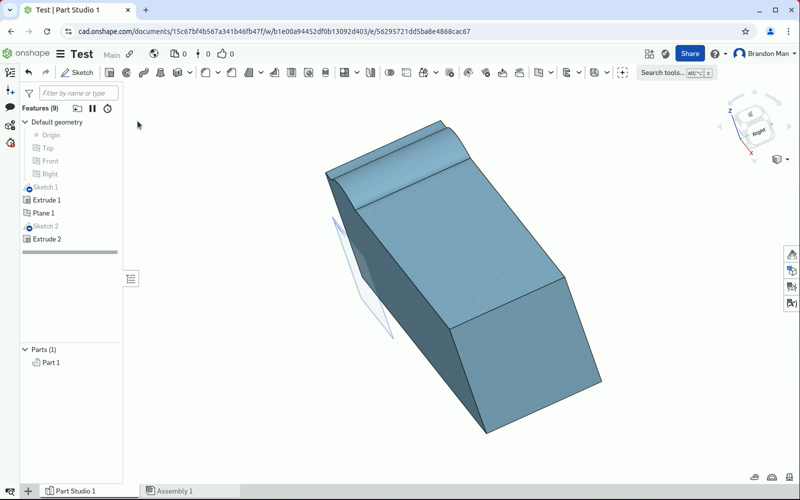
key(right, 2)
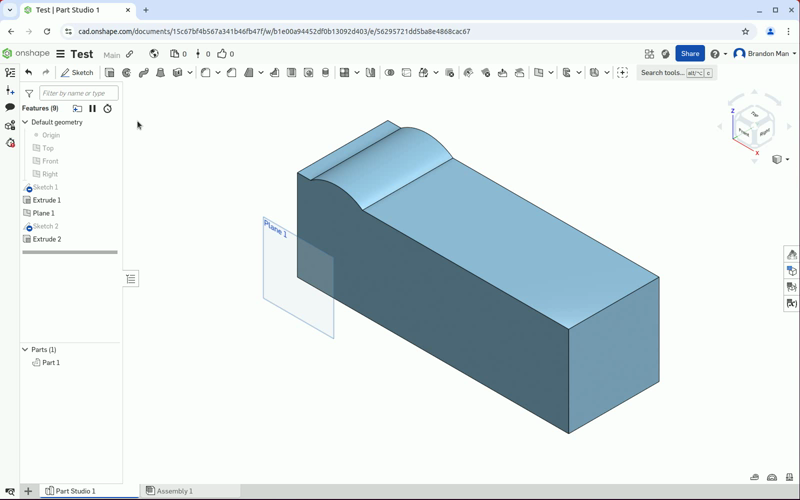
mouse_move(73, 189)
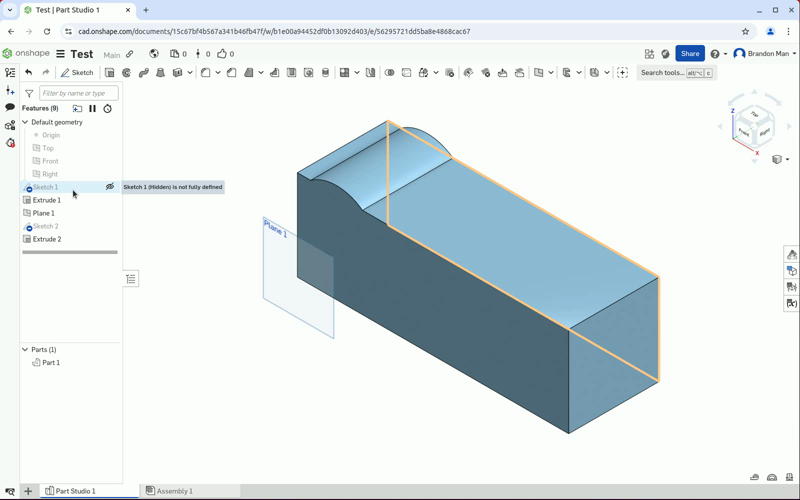
click(73, 189)